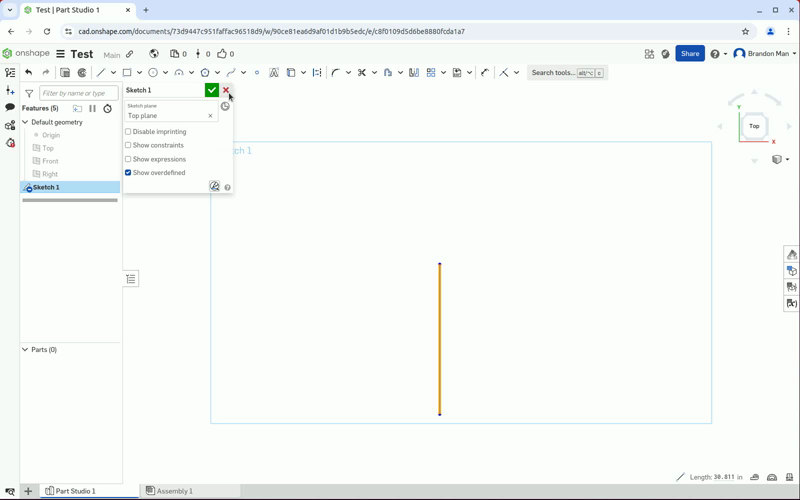
key(shift+h)
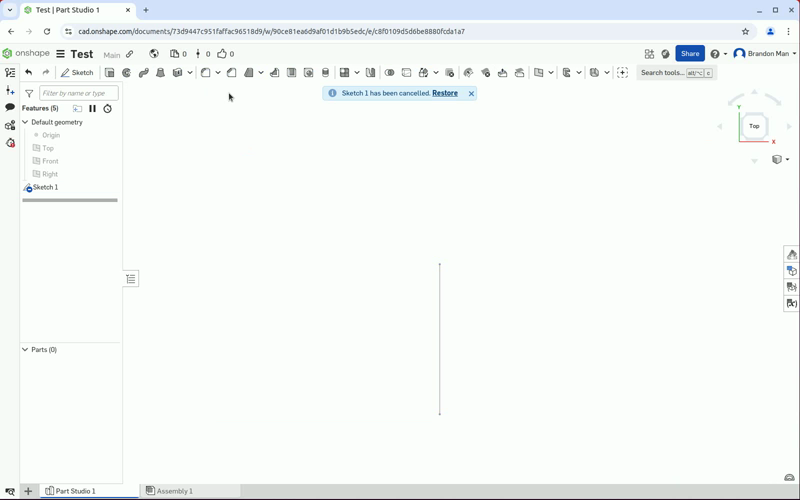
key(shift+s)
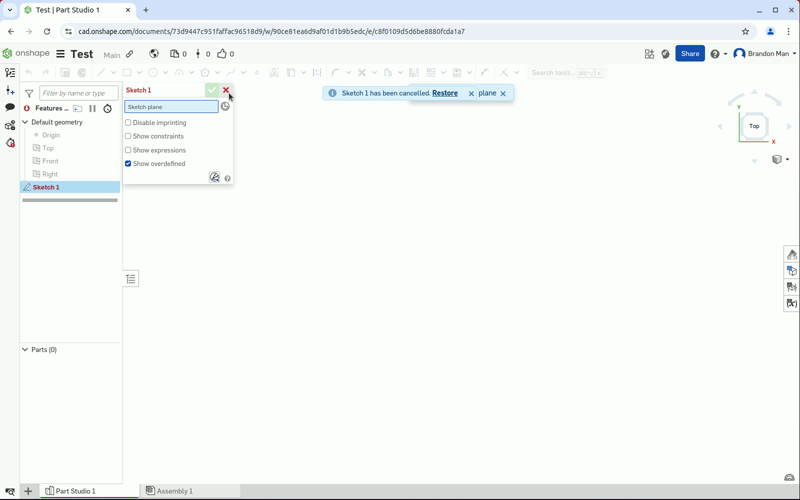
mouse_move(73, 150)
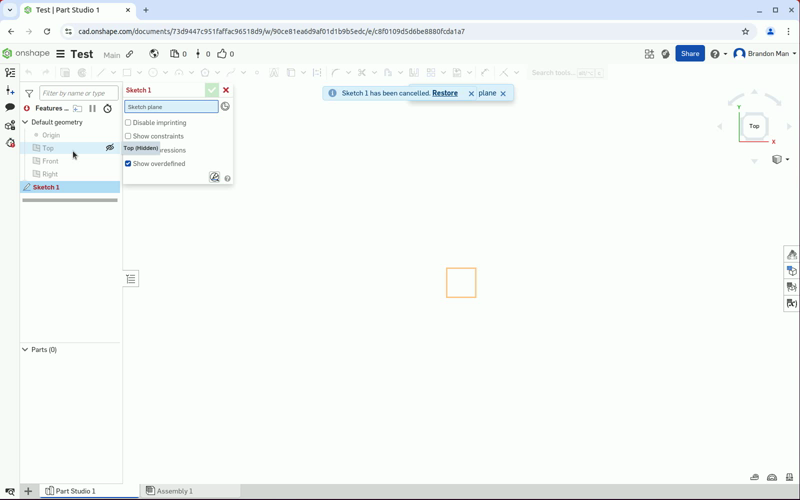
click(73, 150)
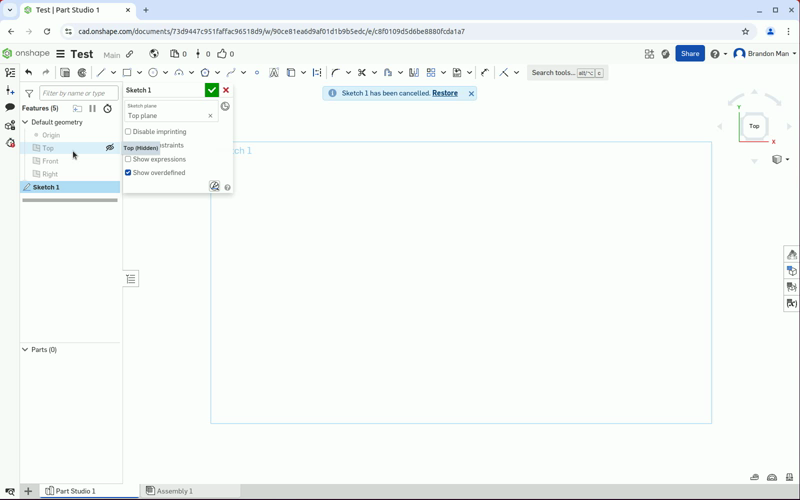
mouse_move(73, 352)
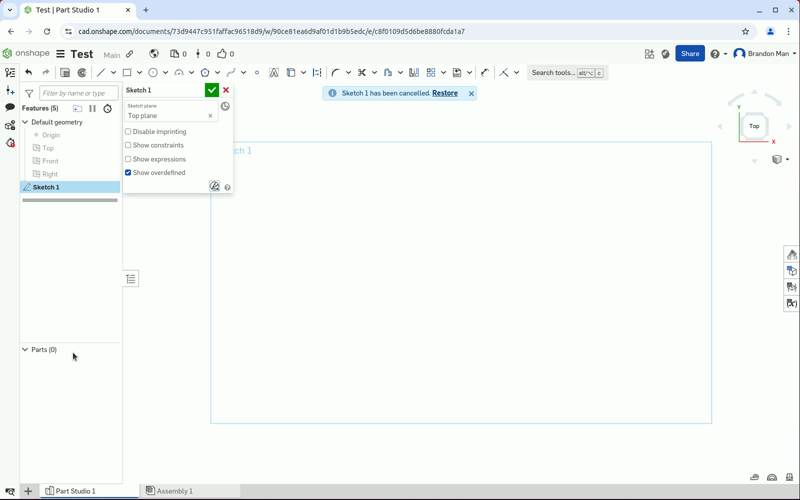
key(y)
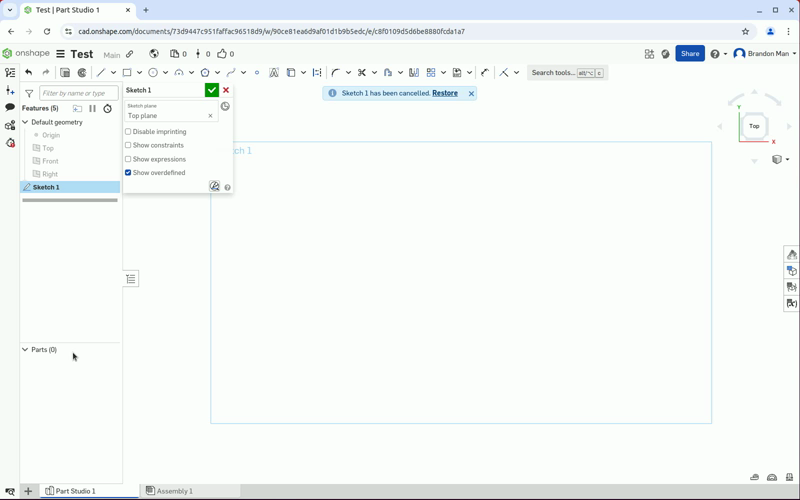
key(c)
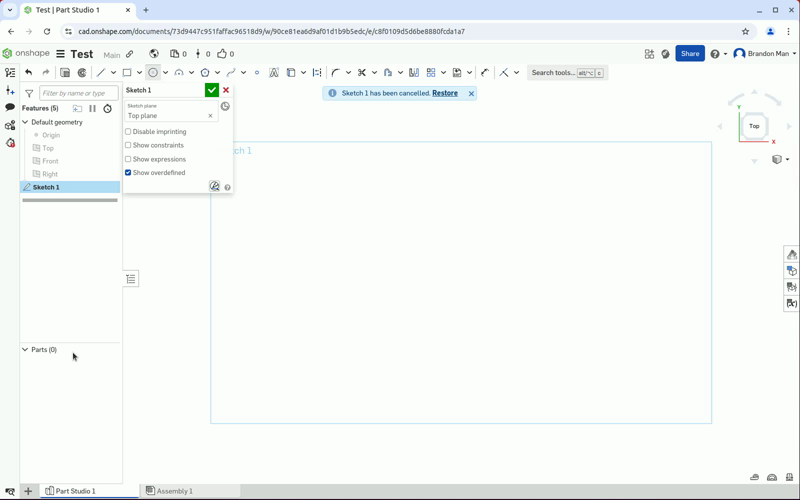
key_down(shift)
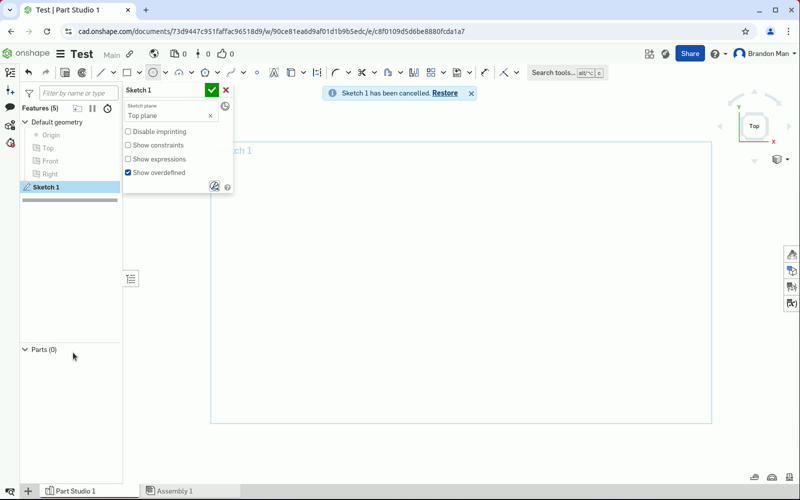
mouse_move(460, 282)
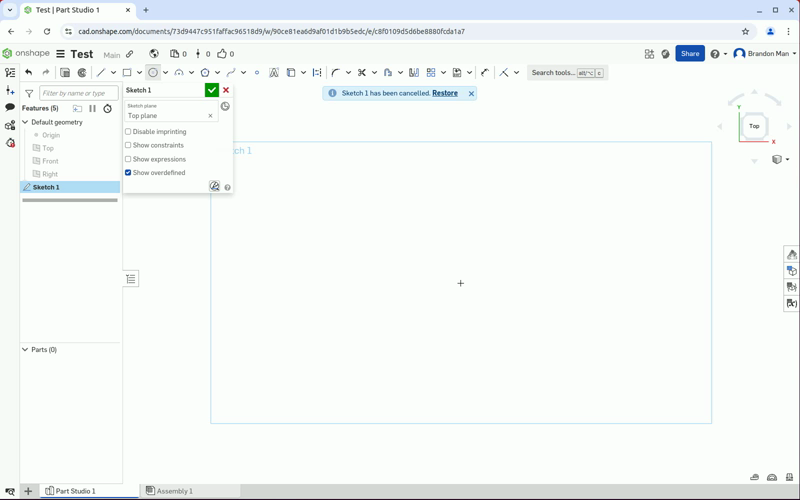
click(460, 282)
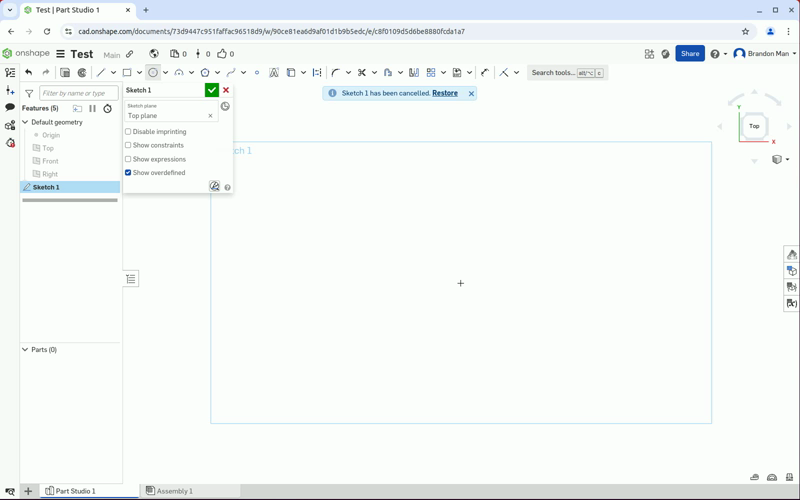
key_up(shift)
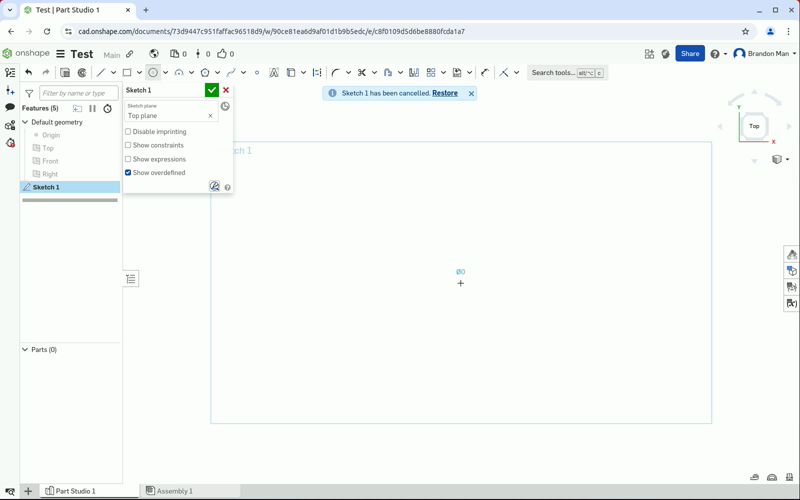
mouse_move(471, 282)
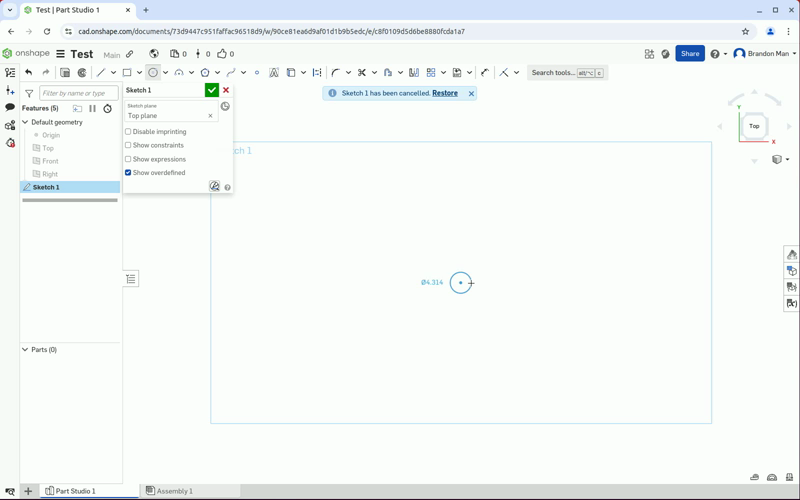
click(471, 282)
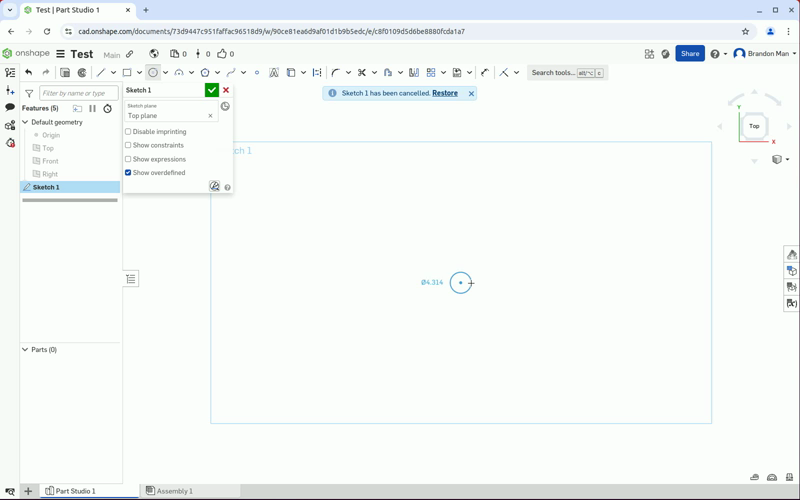
key(esc)
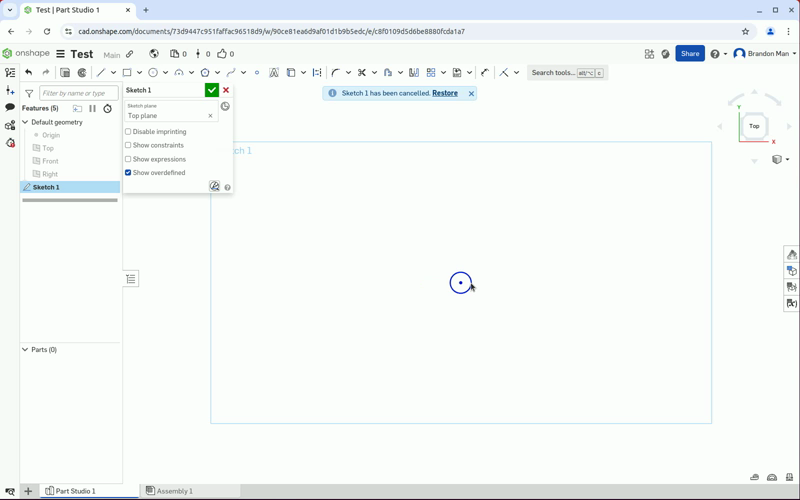
mouse_move(470, 281)
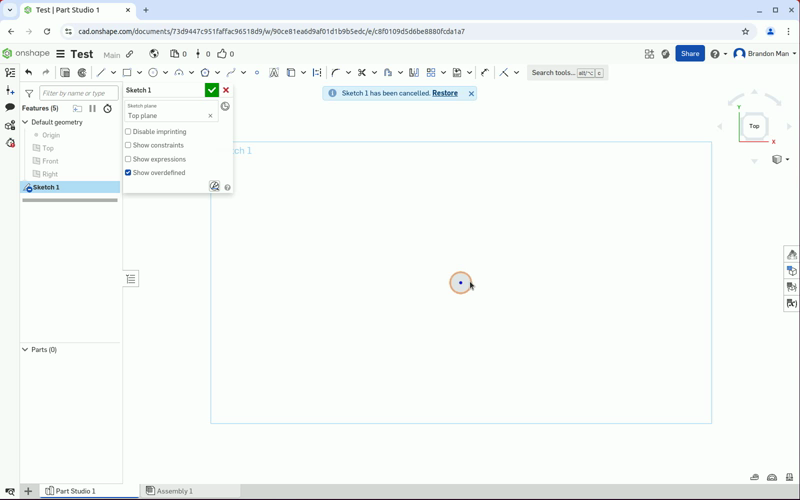
scroll(6)
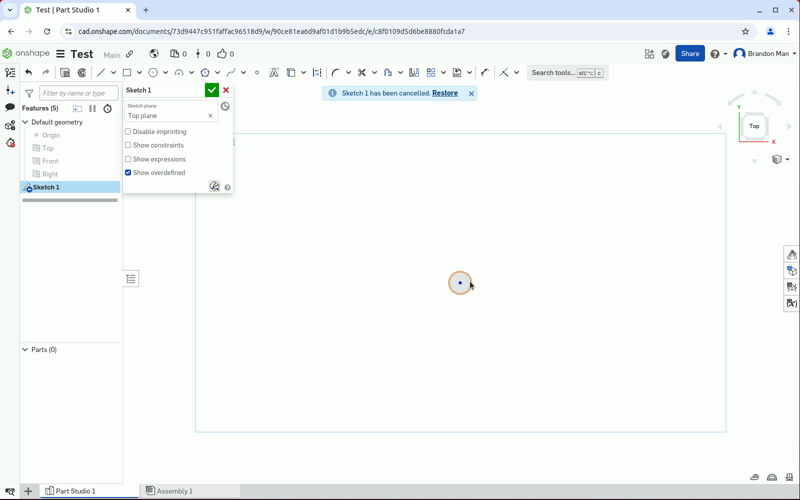
scroll(6)
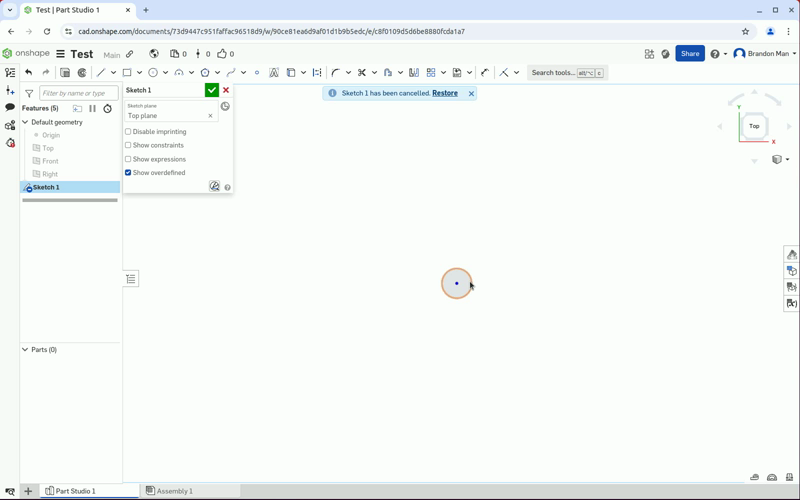
scroll(6)
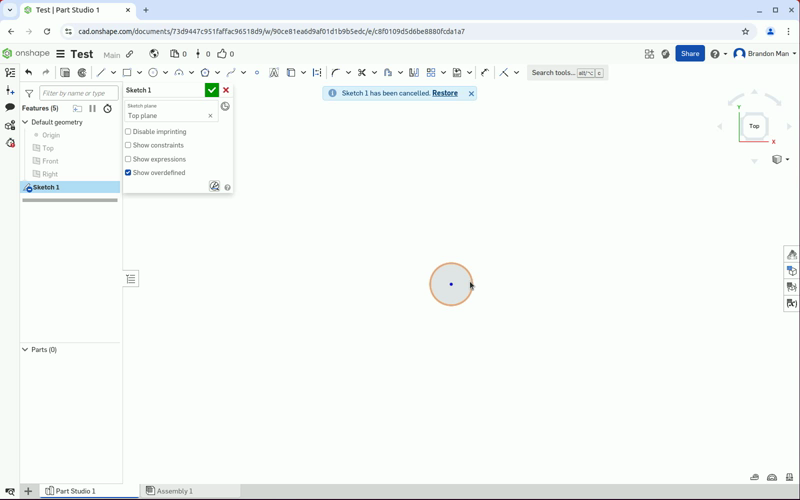
scroll(6)
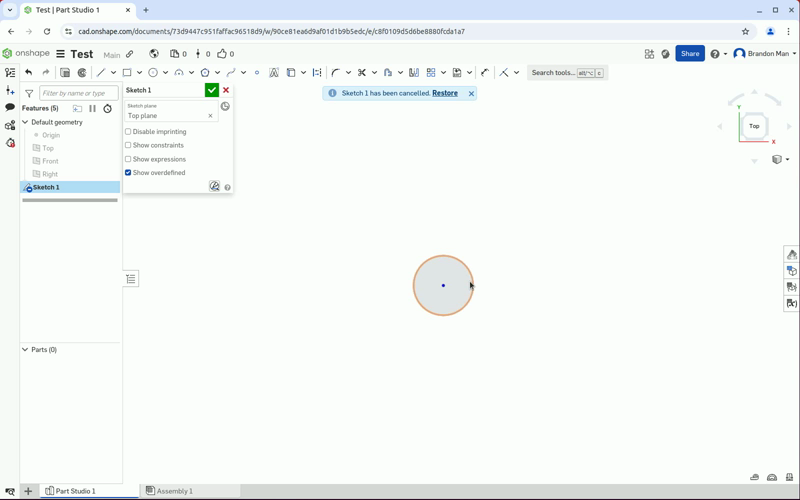
scroll(6)
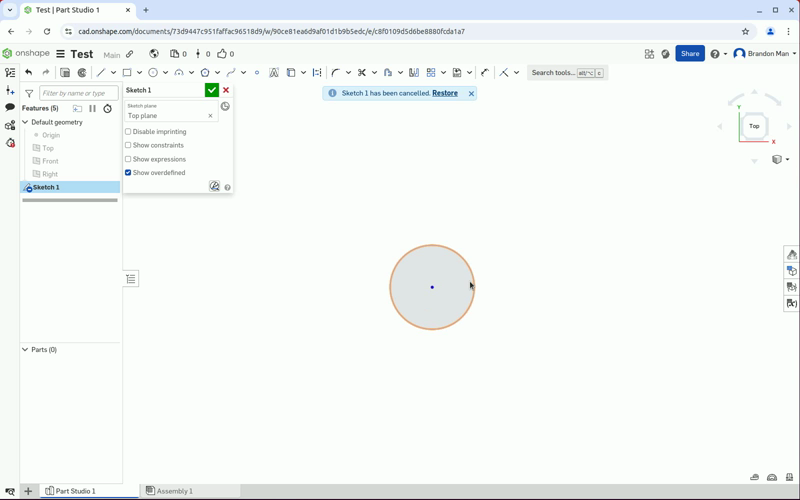
scroll(6)
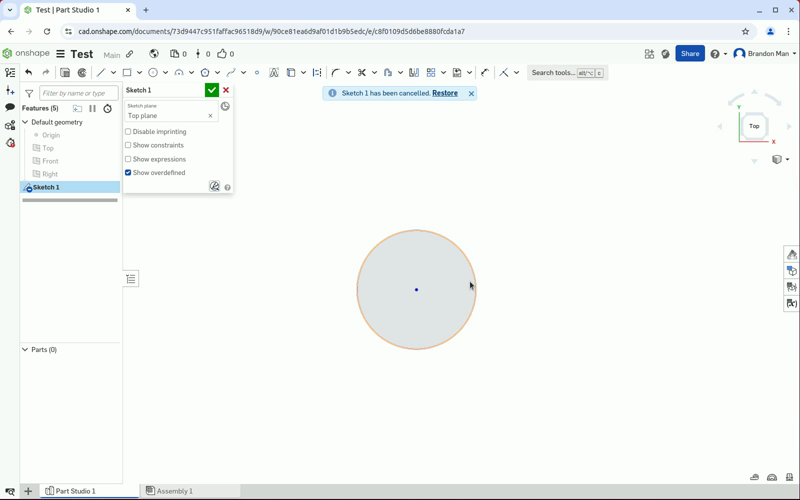
scroll(6)
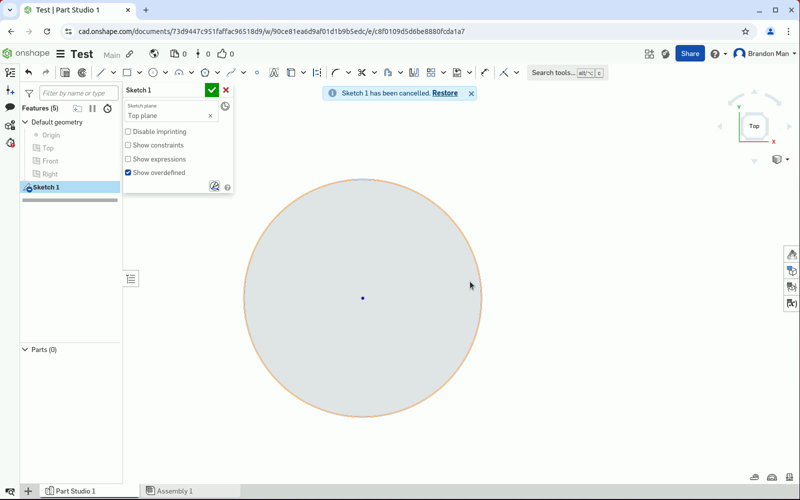
click(470, 281)
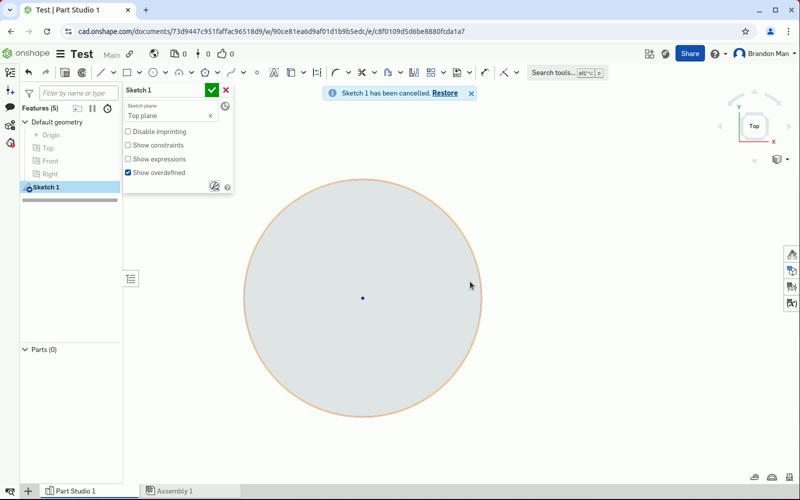
scroll(-6)
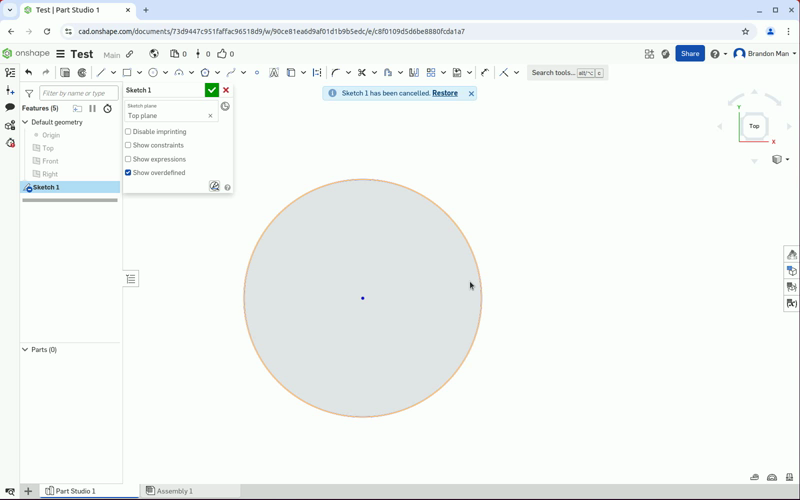
scroll(-6)
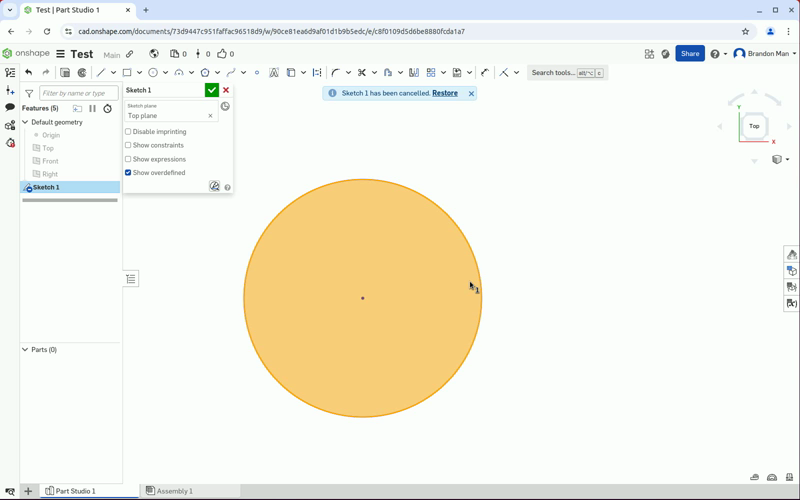
scroll(-6)
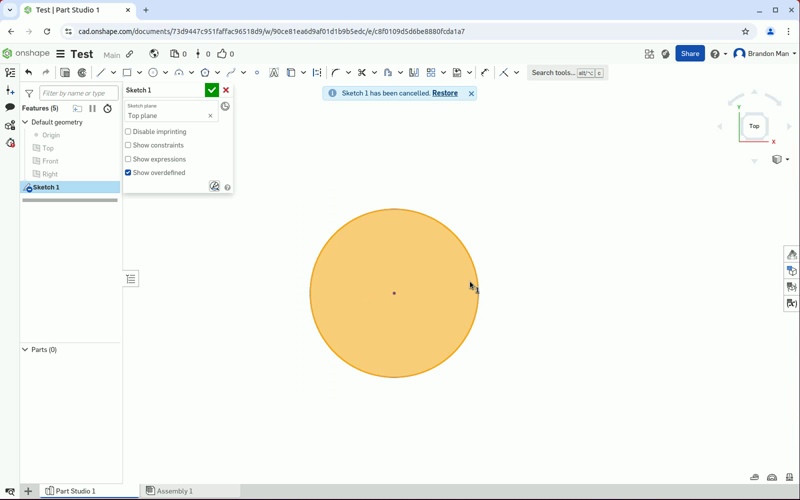
scroll(-6)
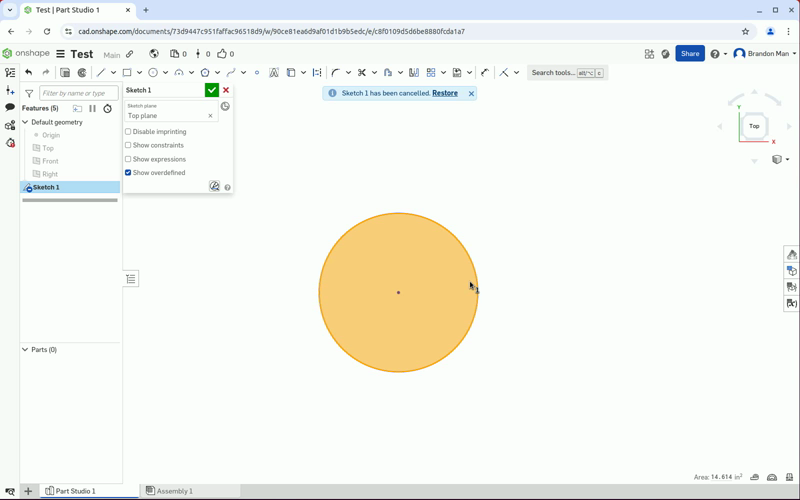
scroll(-6)
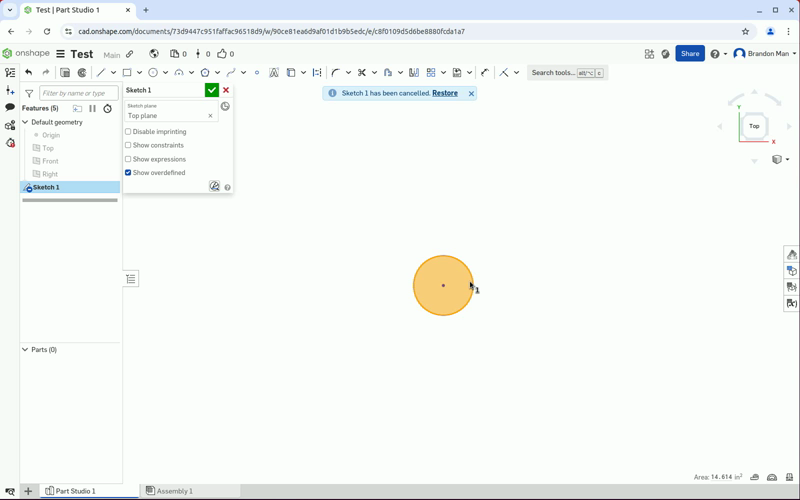
scroll(-6)
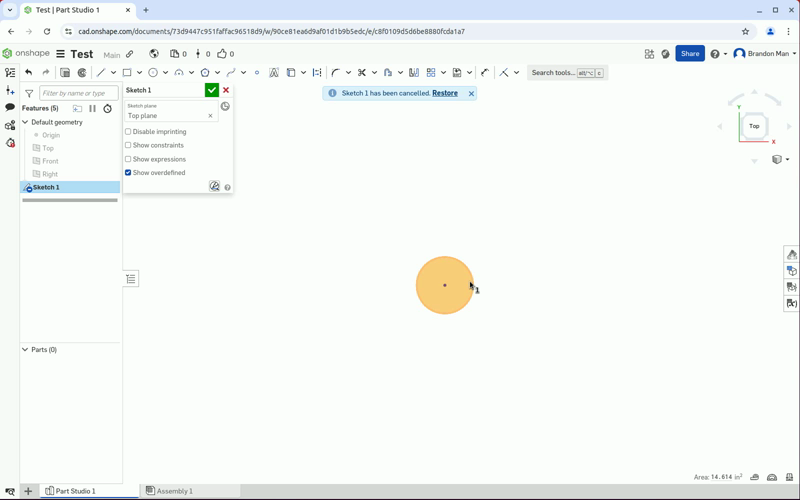
scroll(-6)
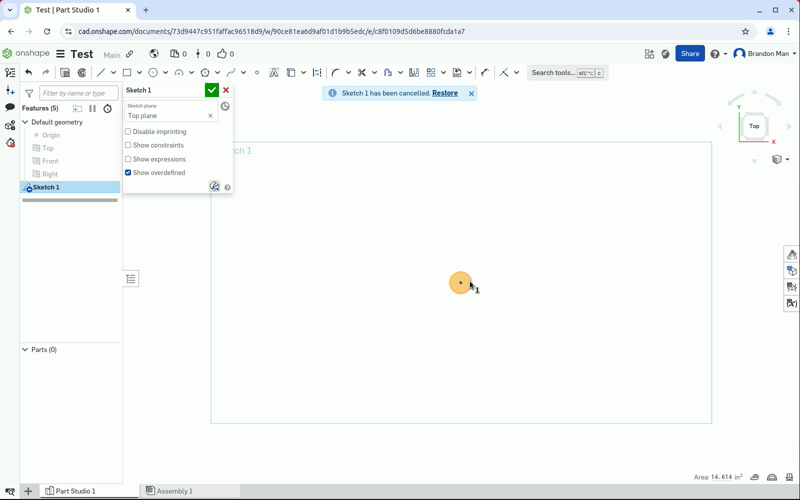
mouse_move(73, 352)
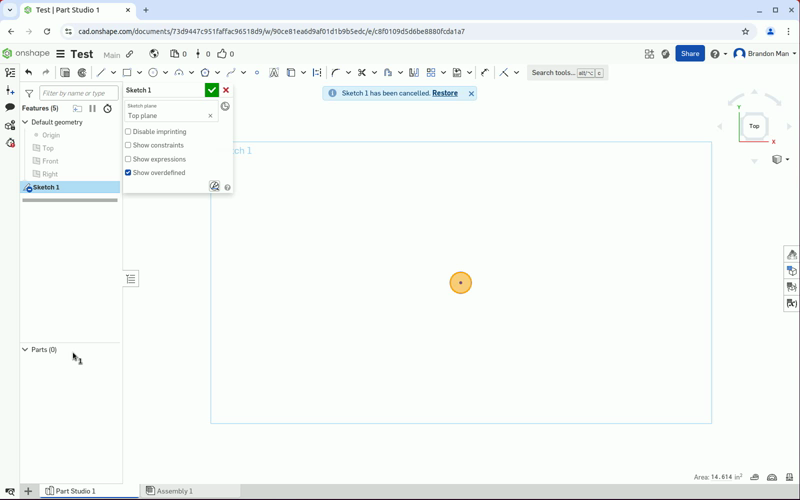
key(shift+y)
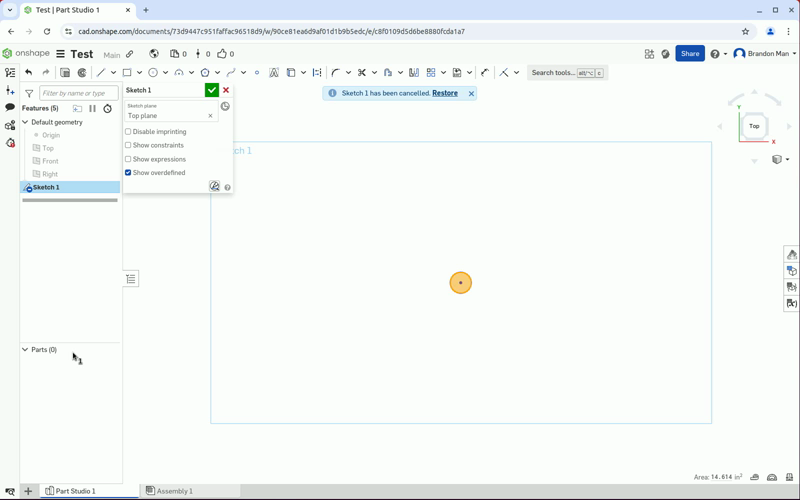
key(shift+e)
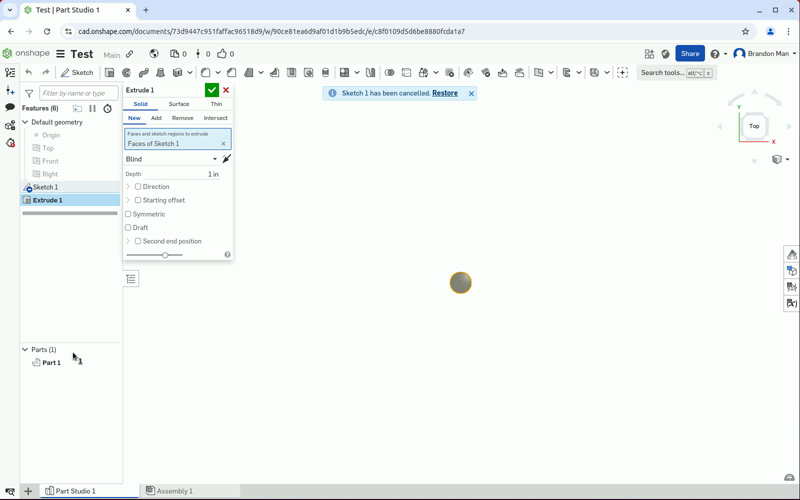
mouse_move(143, 106)
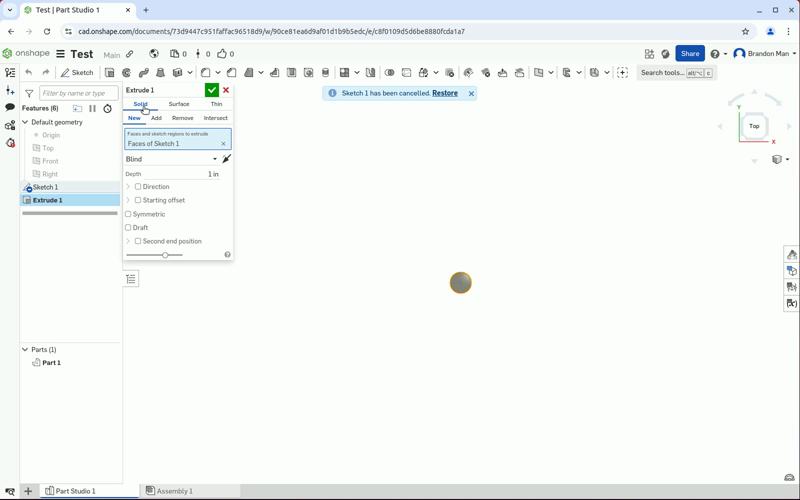
click(143, 106)
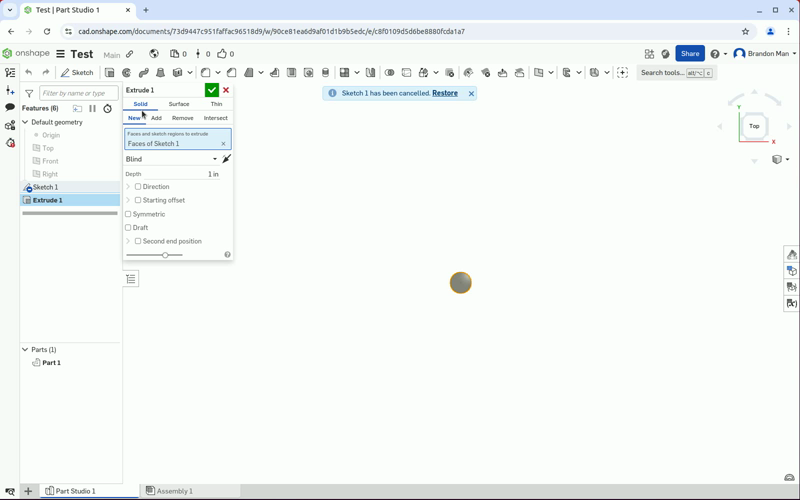
mouse_move(137, 120)
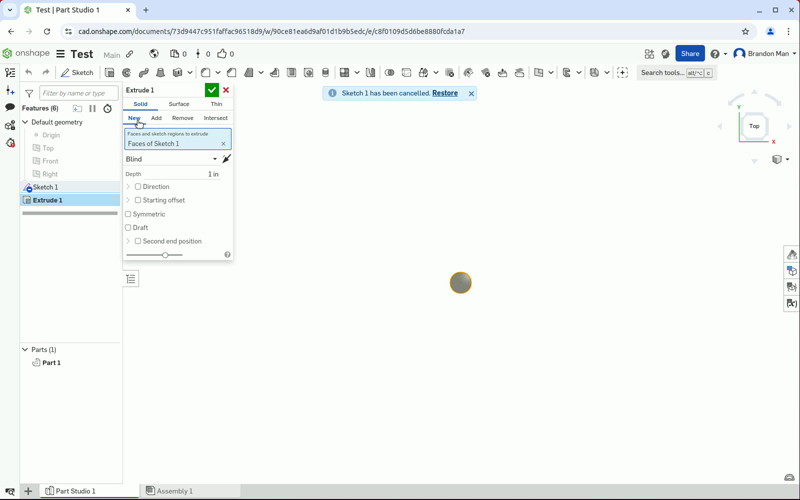
click(137, 120)
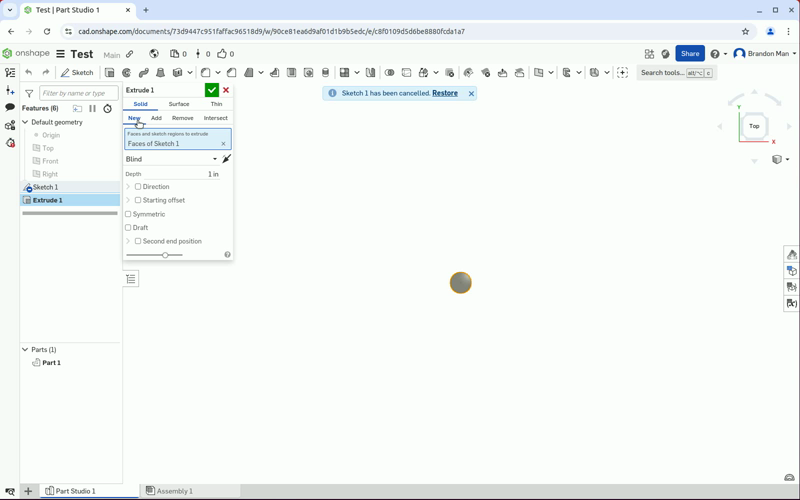
key(tab, 4)
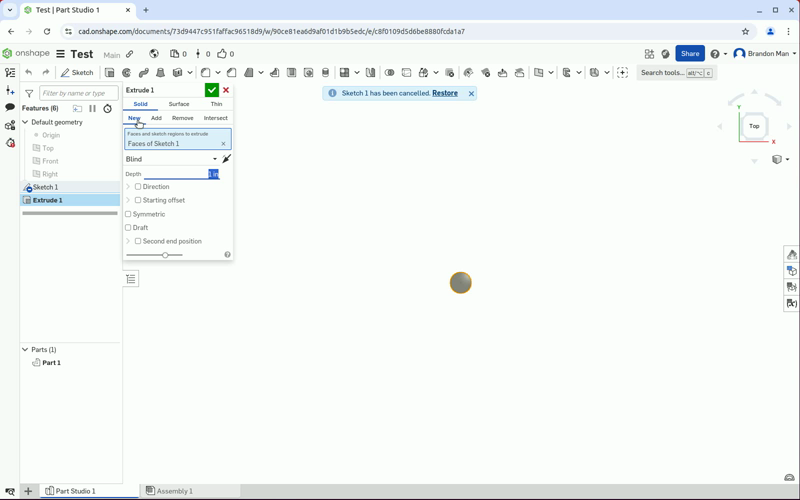
text(-3.129)
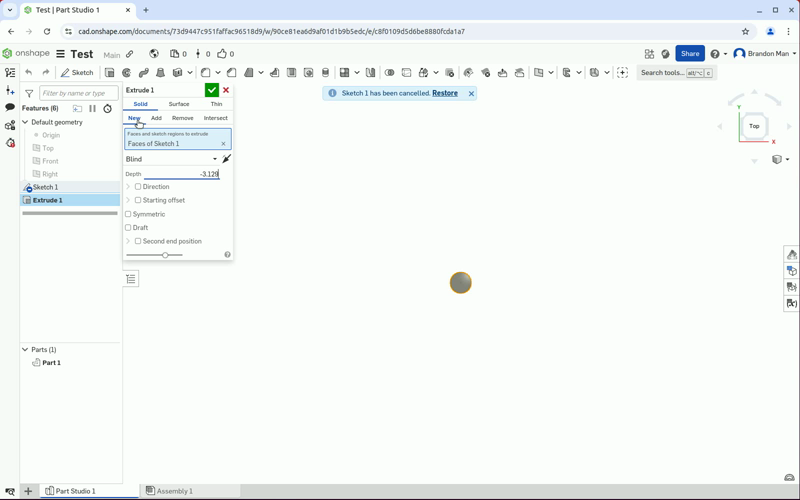
key(enter)
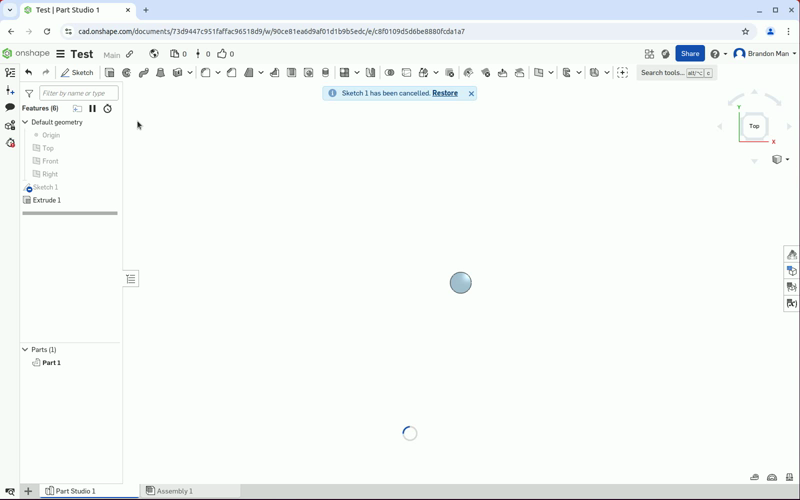
key(shift+h)
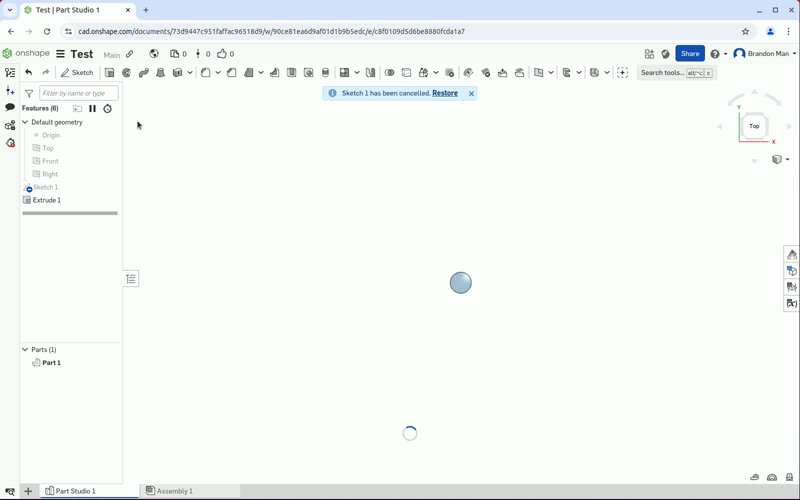
key(shift+h)
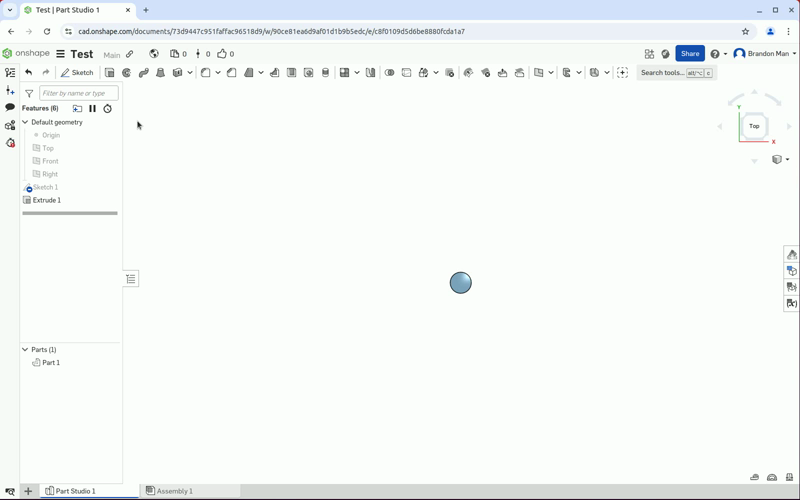
mouse_move(73, 189)
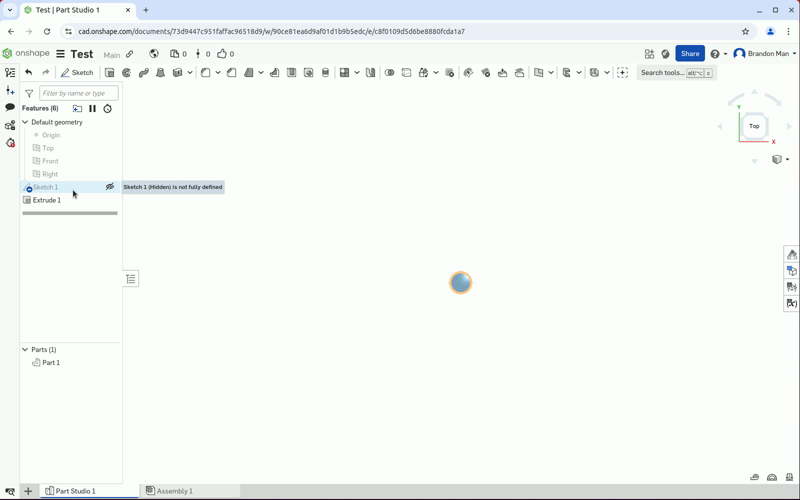
click(73, 189)
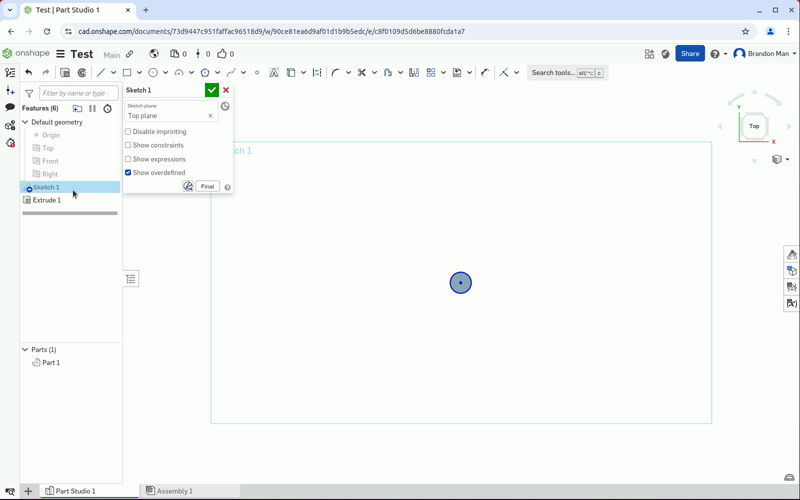
mouse_move(229, 92)
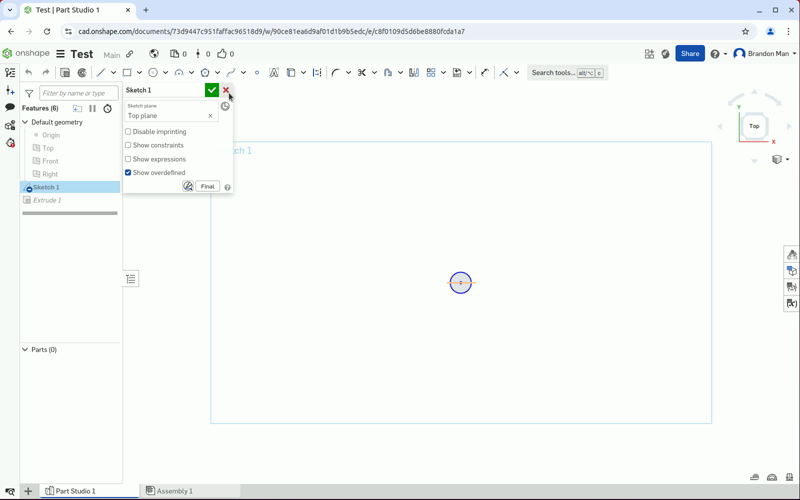
click(229, 92)
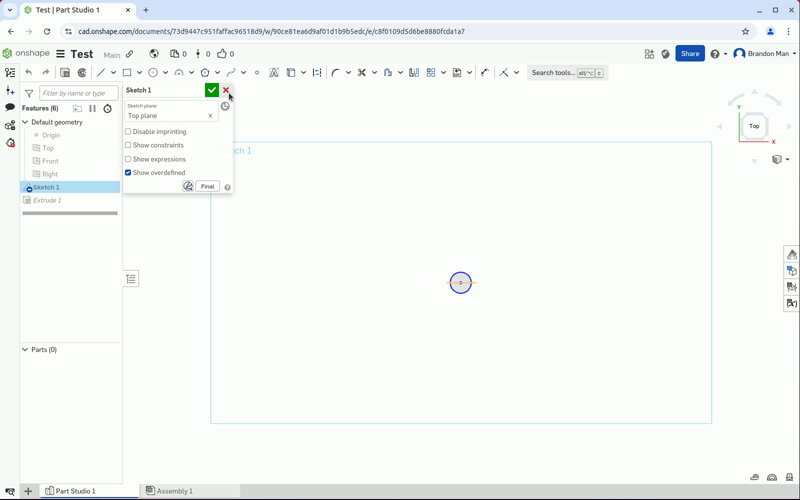
key(shift+s)
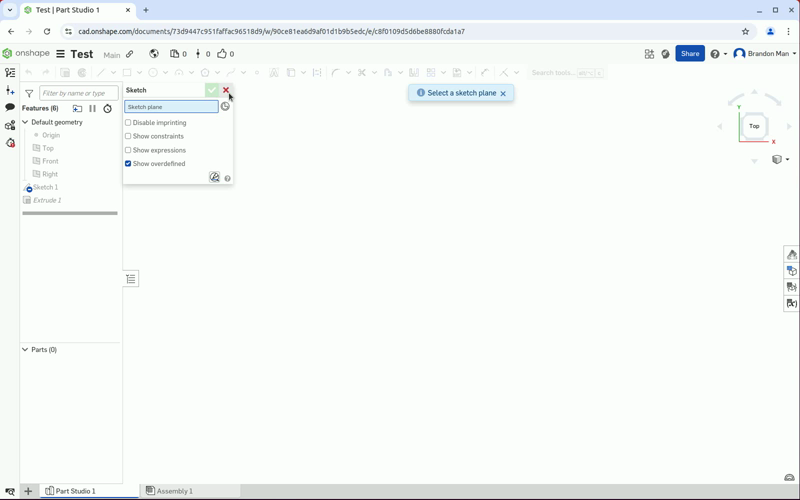
mouse_move(73, 150)
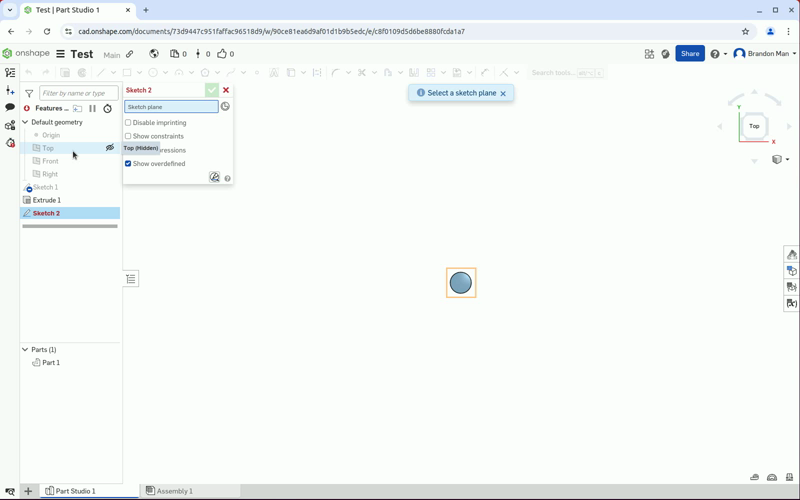
click(73, 150)
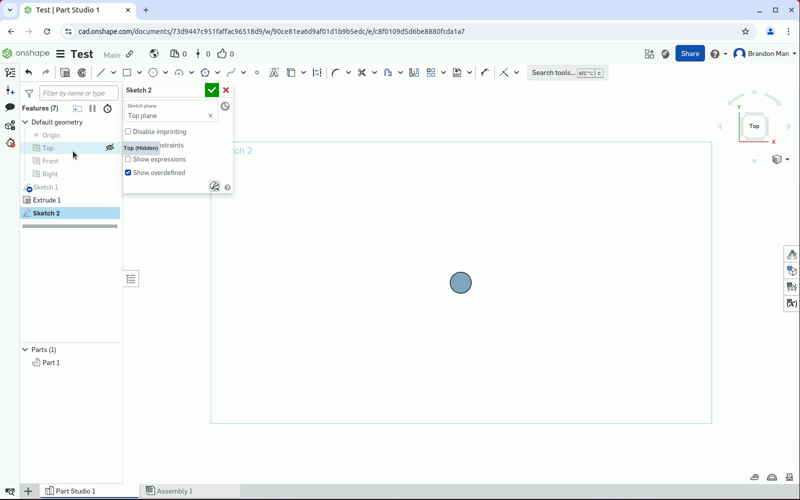
mouse_move(73, 352)
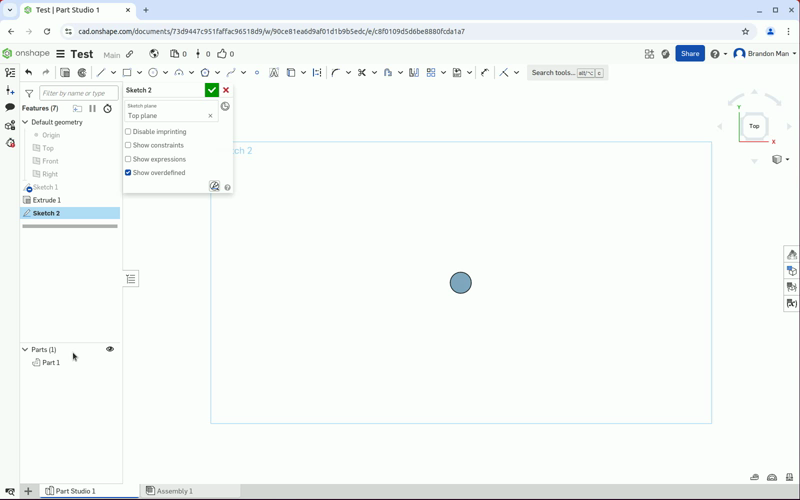
key(y)
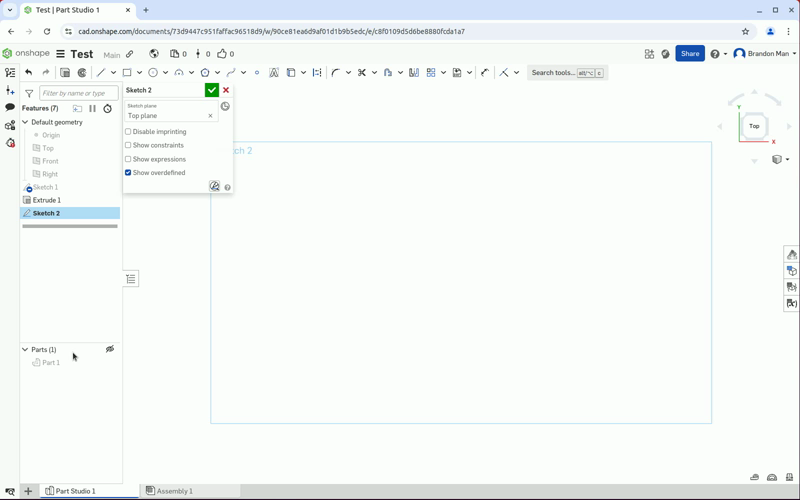
key(c)
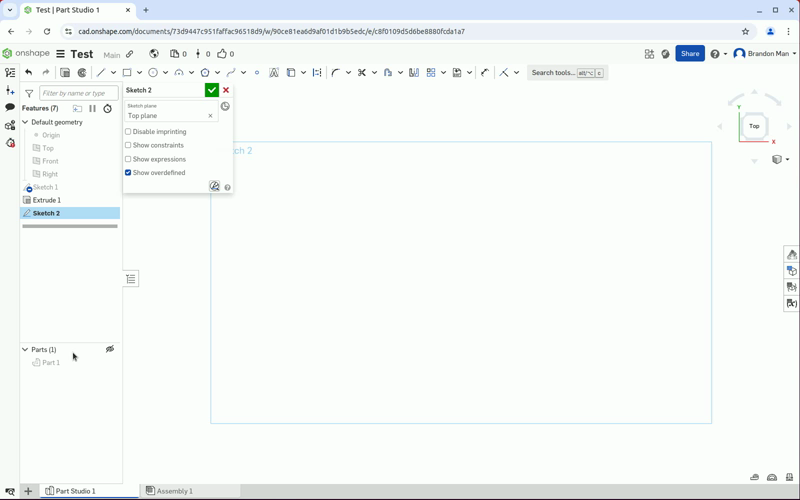
key_down(shift)
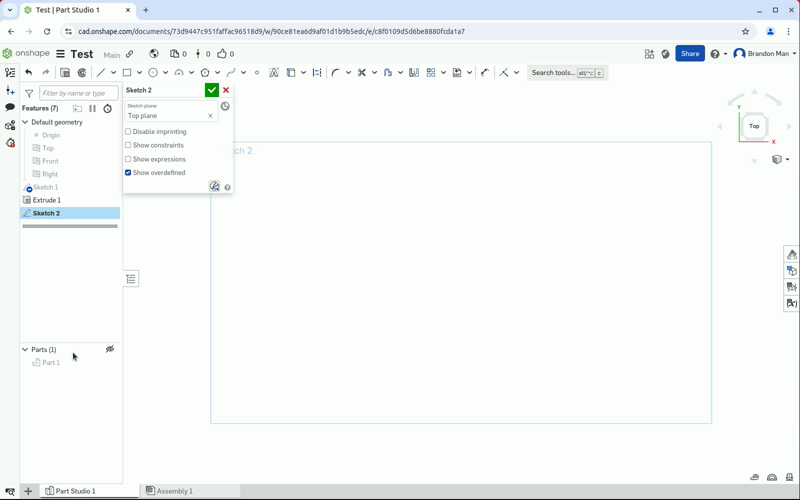
mouse_move(461, 282)
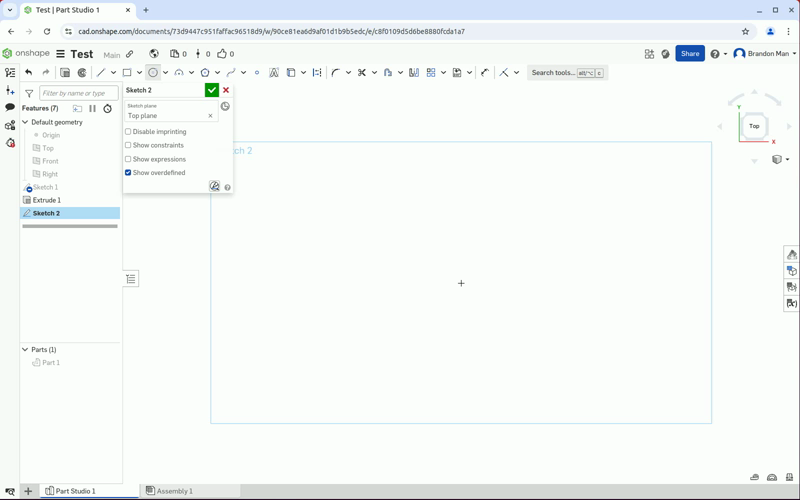
click(461, 282)
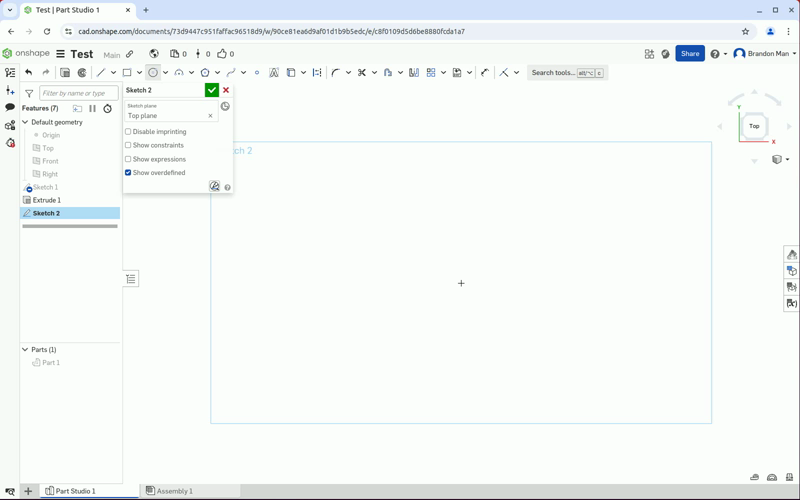
key_up(shift)
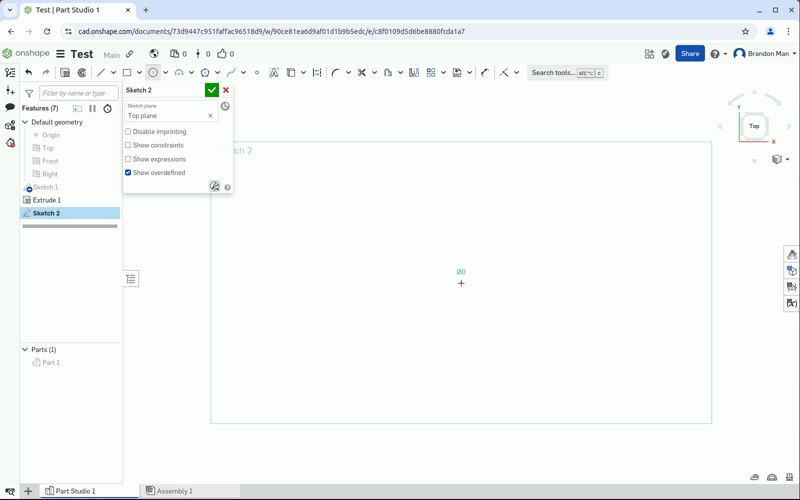
mouse_move(477, 282)
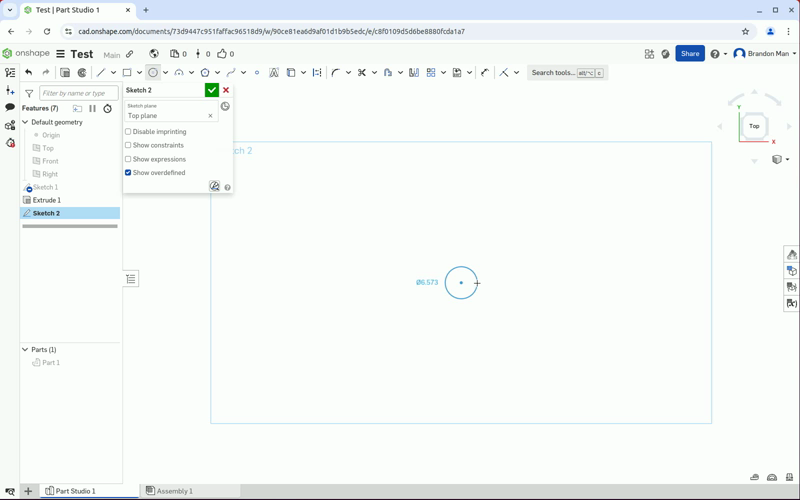
click(477, 282)
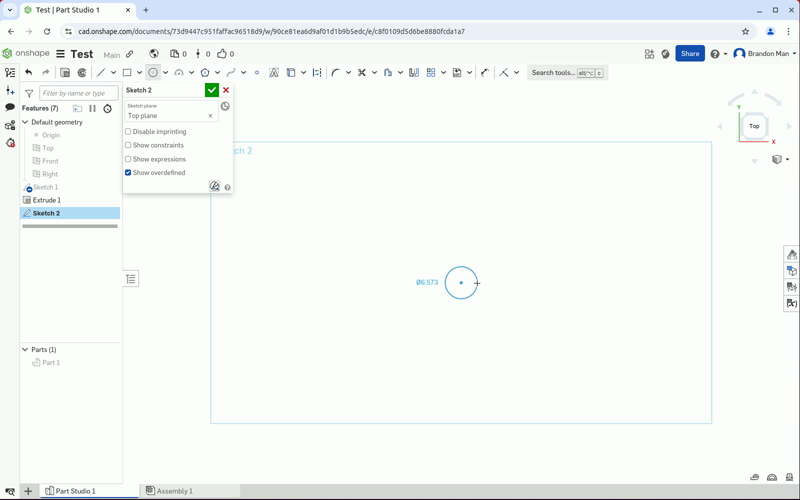
key(esc)
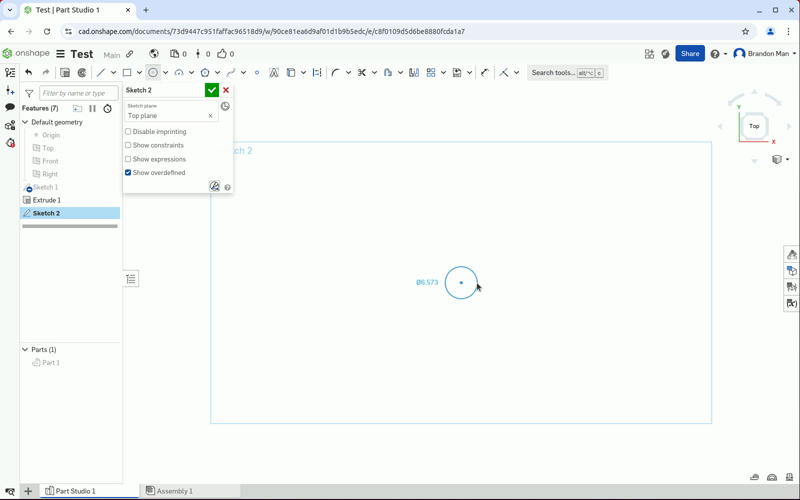
mouse_move(451, 285)
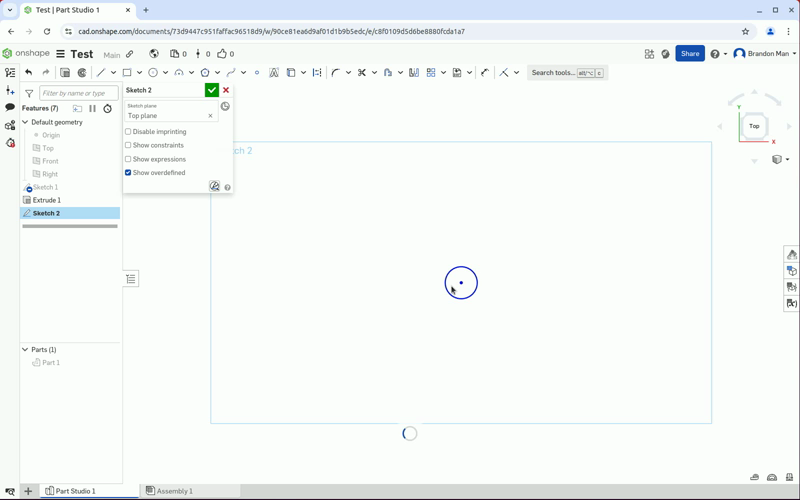
scroll(6)
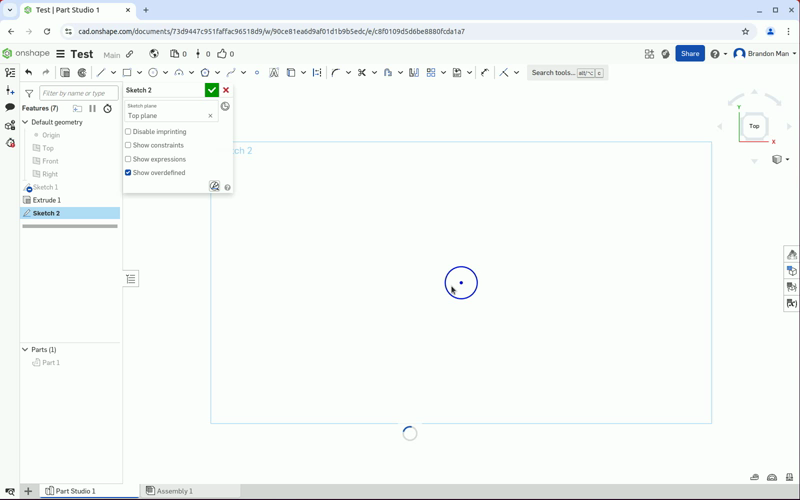
scroll(6)
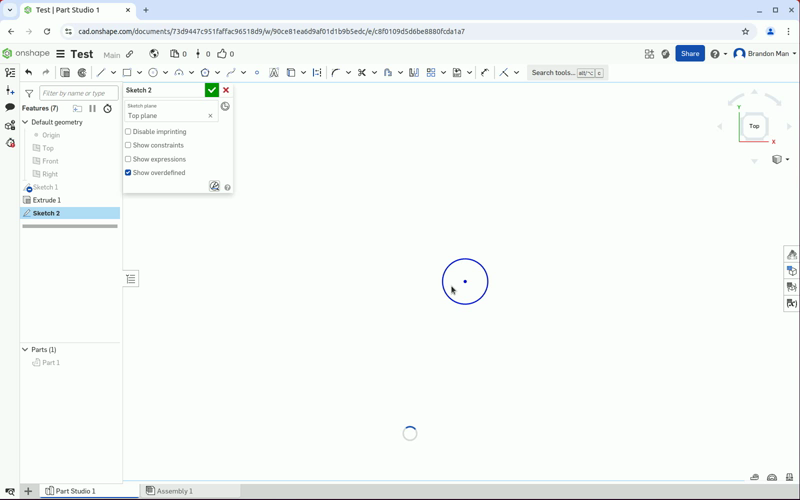
scroll(6)
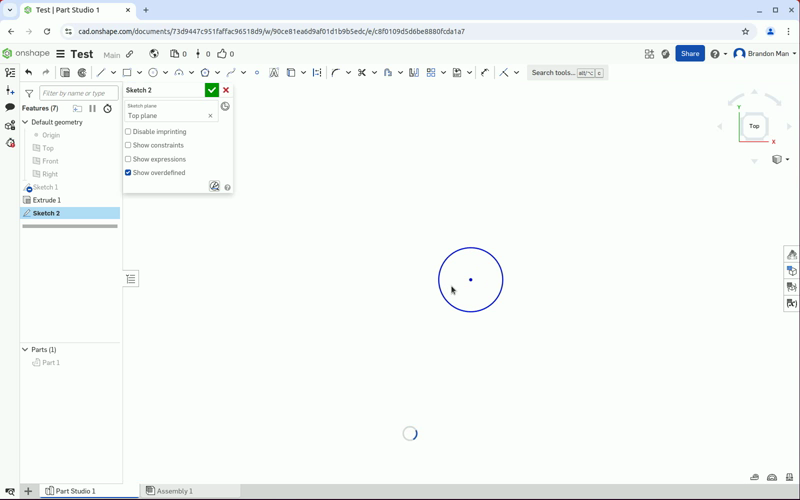
scroll(6)
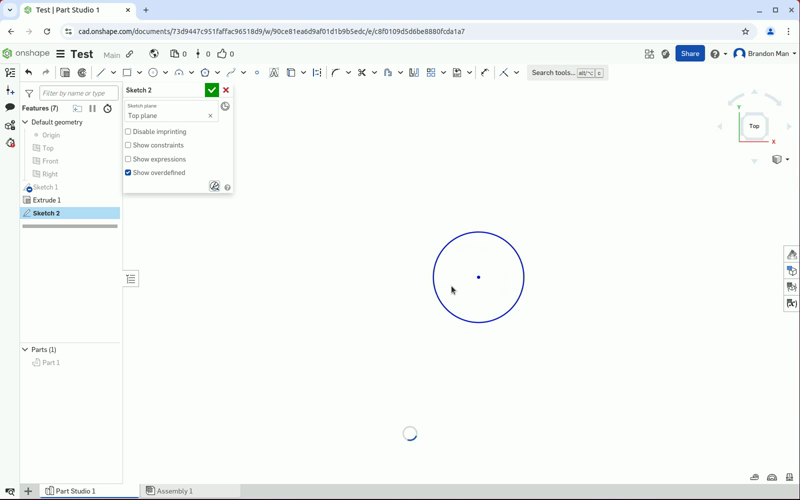
scroll(6)
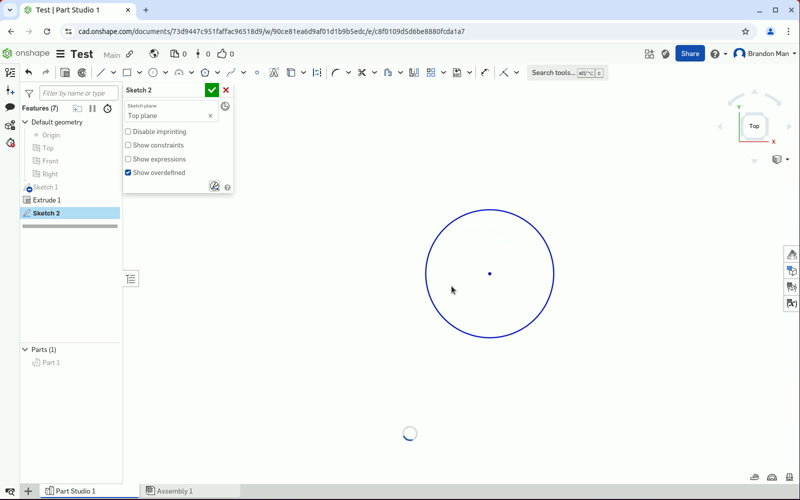
scroll(6)
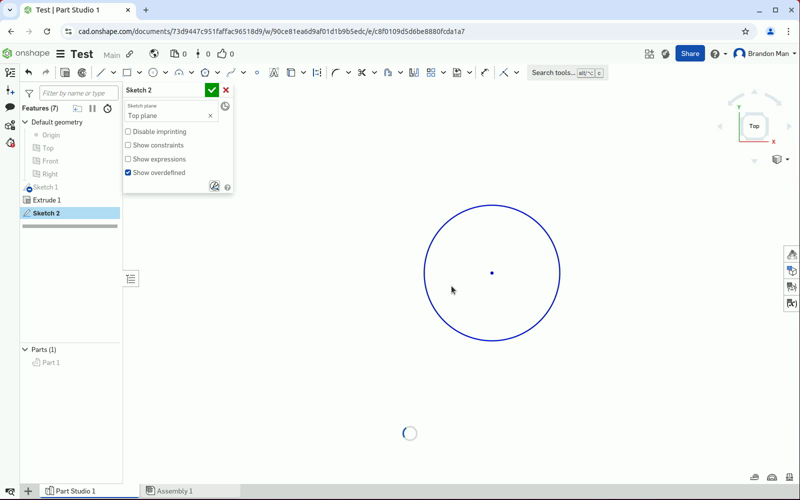
scroll(6)
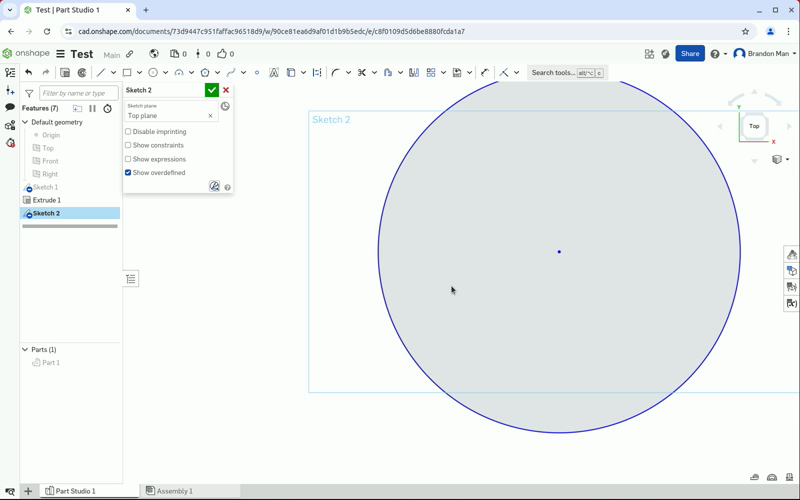
click(451, 285)
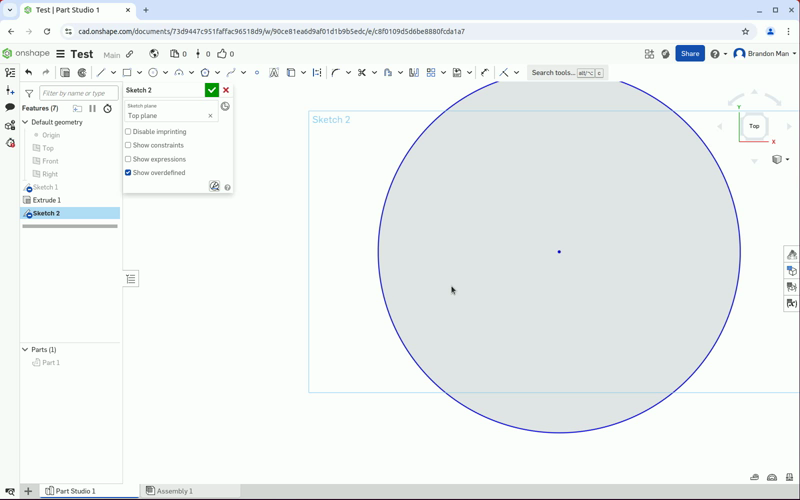
scroll(-6)
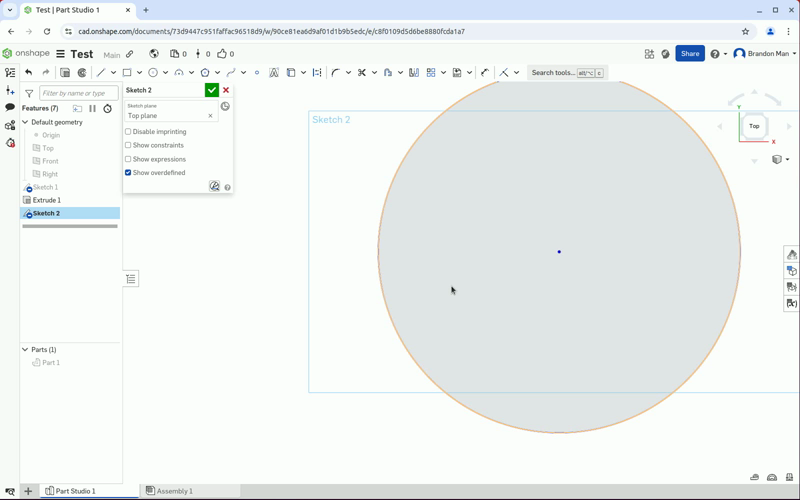
scroll(-6)
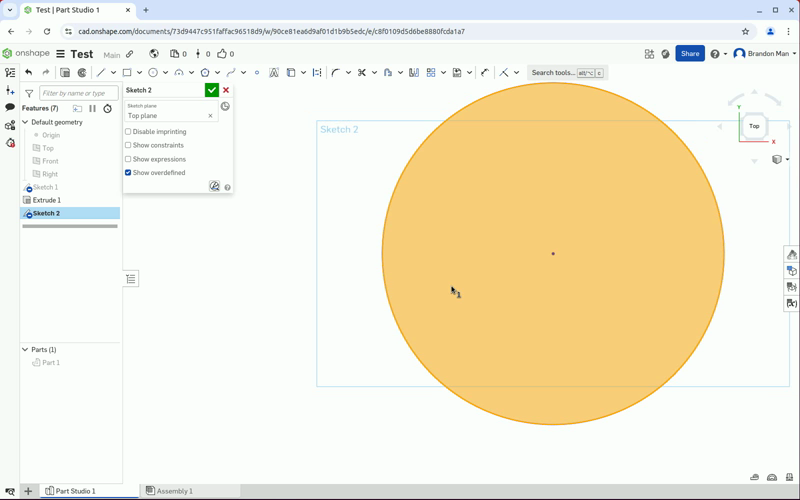
scroll(-6)
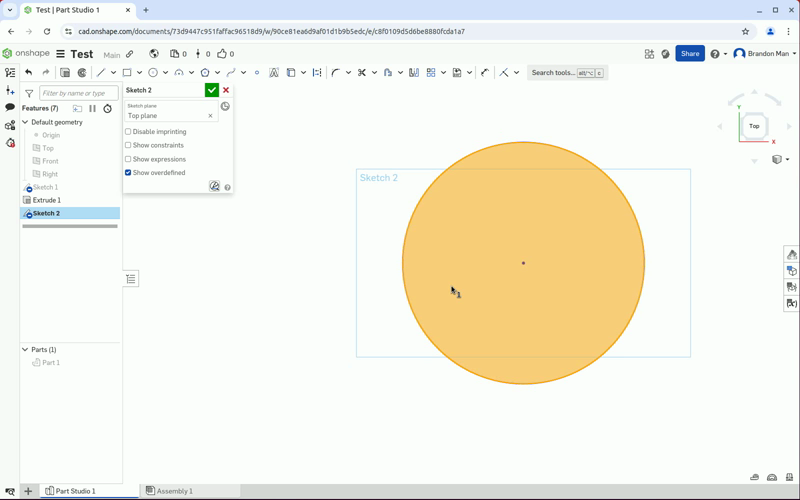
scroll(-6)
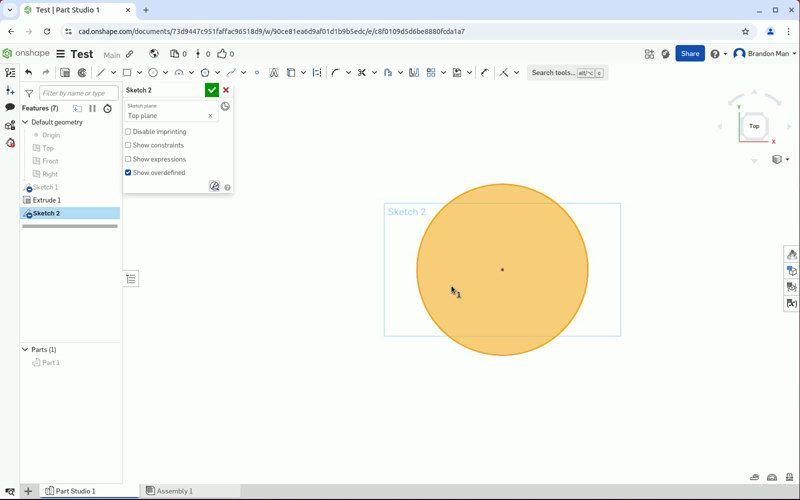
scroll(-6)
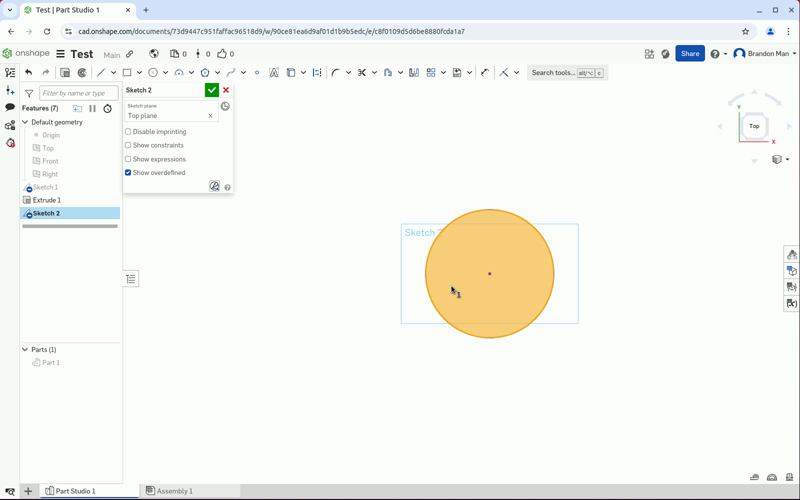
scroll(-6)
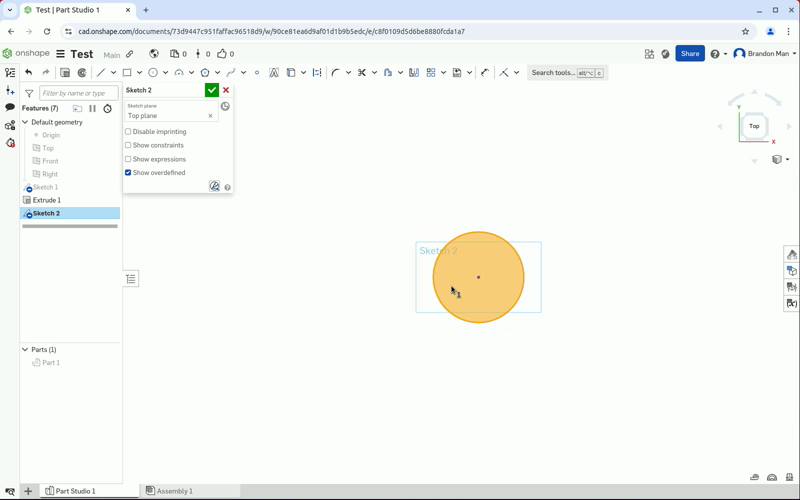
scroll(-6)
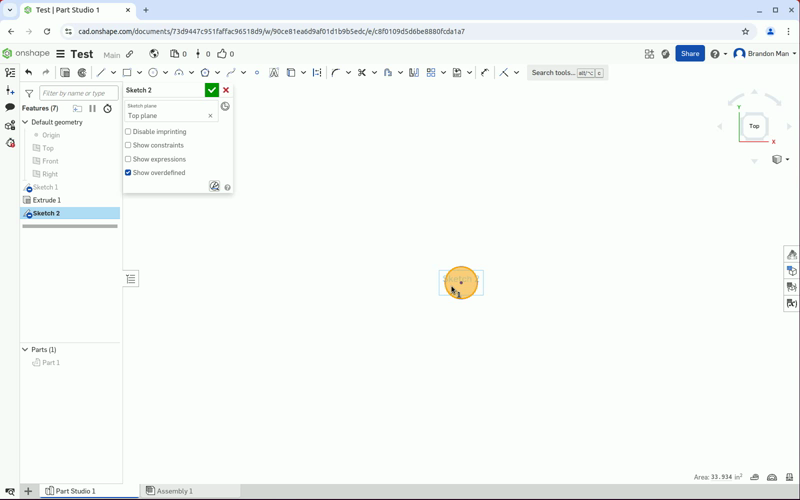
mouse_move(73, 352)
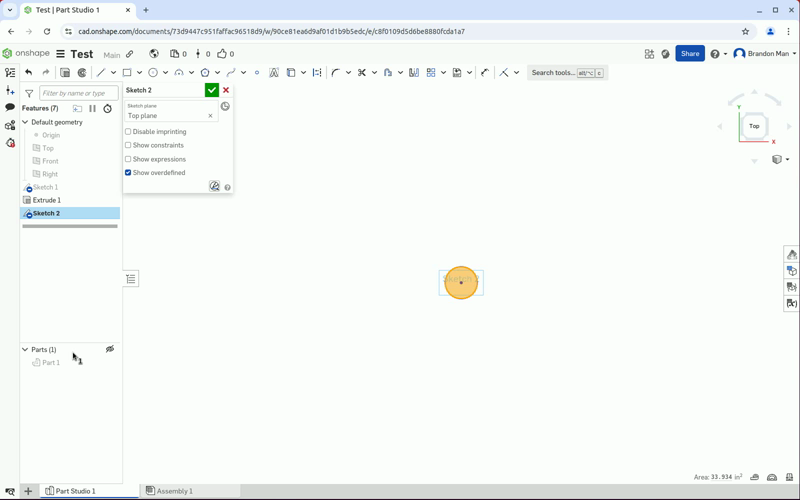
key(shift+y)
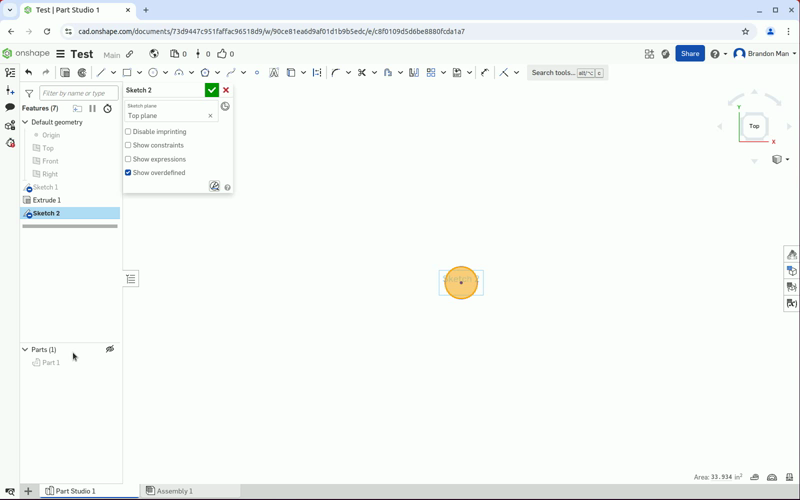
key(shift+e)
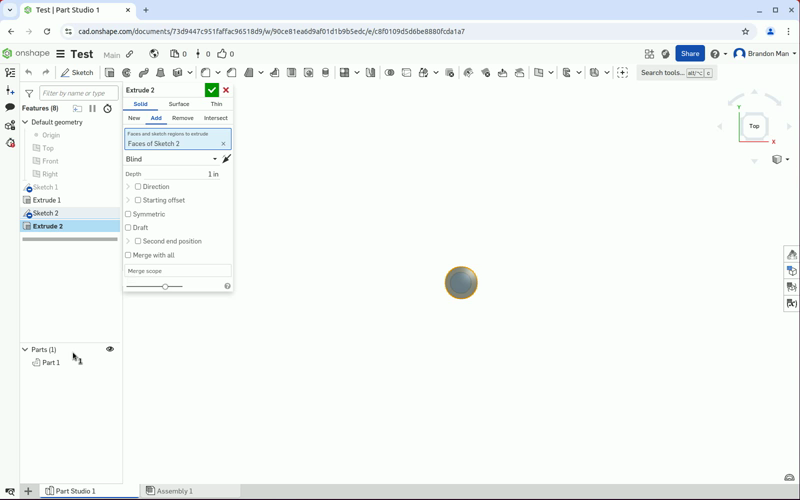
mouse_move(143, 106)
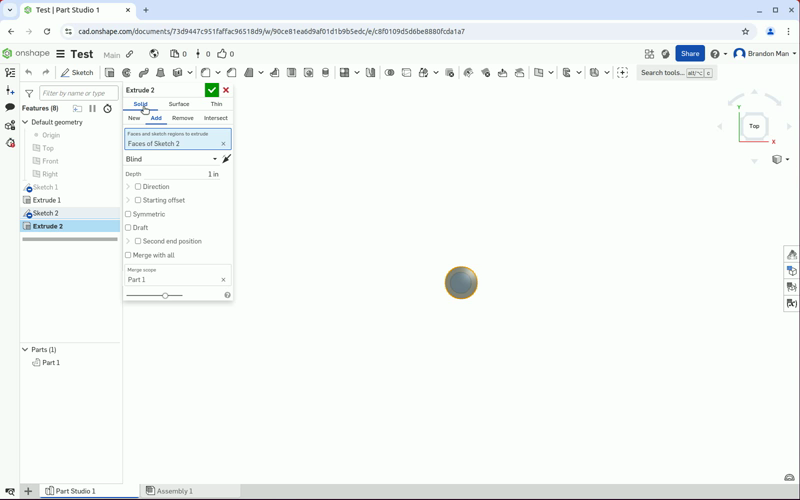
click(143, 106)
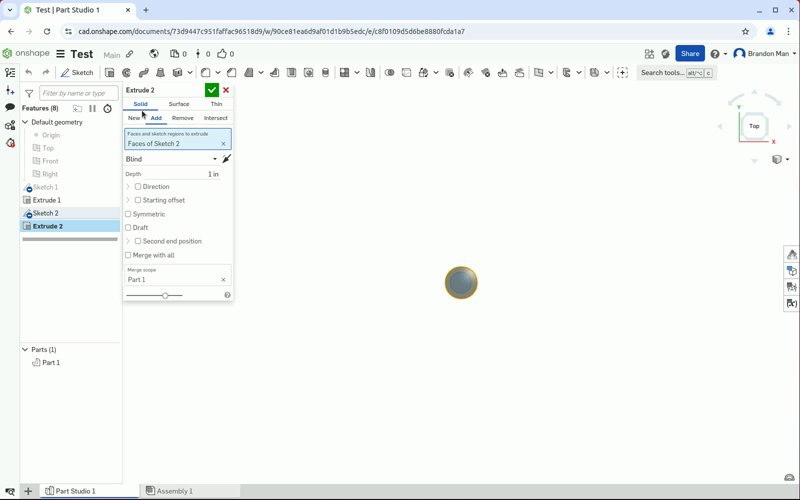
mouse_move(137, 120)
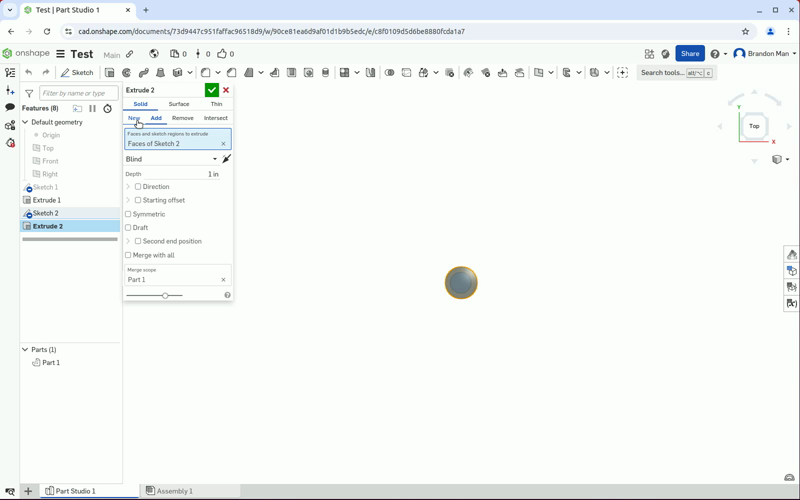
click(137, 120)
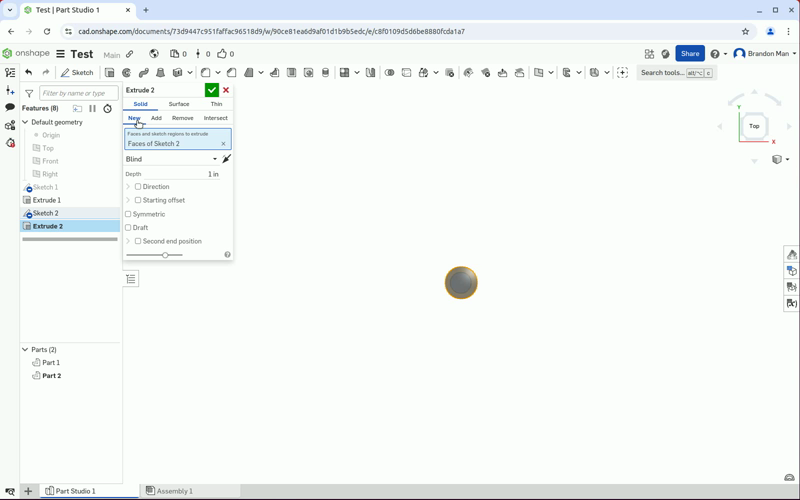
key(tab, 4)
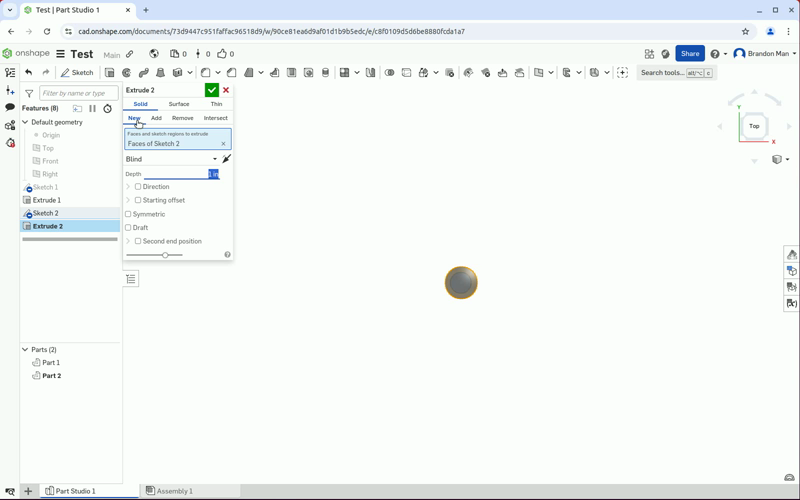
text(4.092)
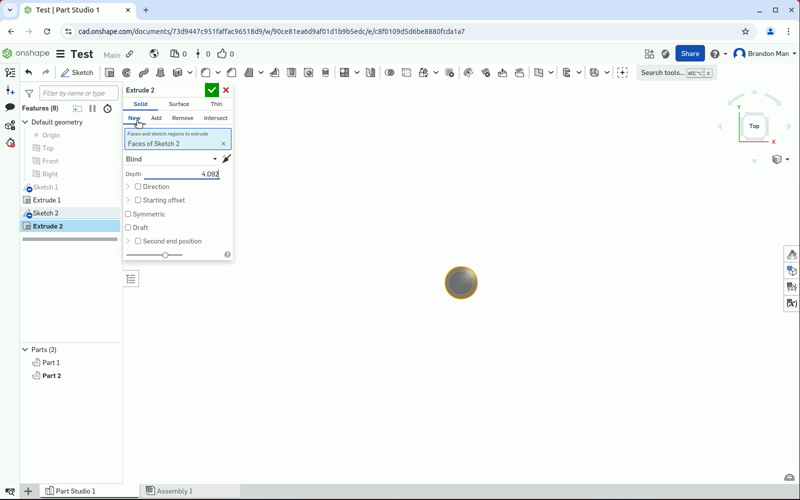
key(enter)
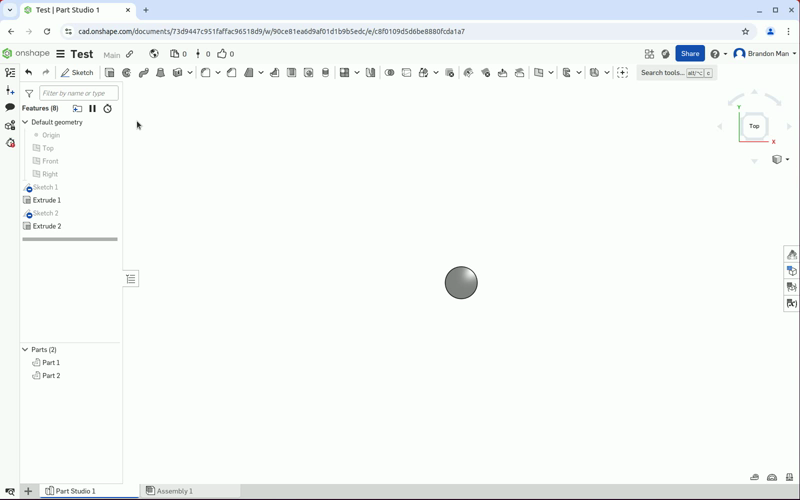
key(shift+h)
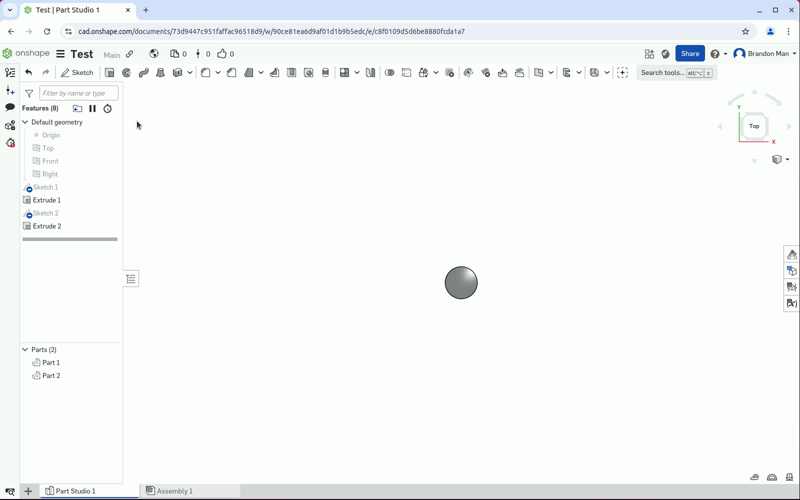
key(shift+h)
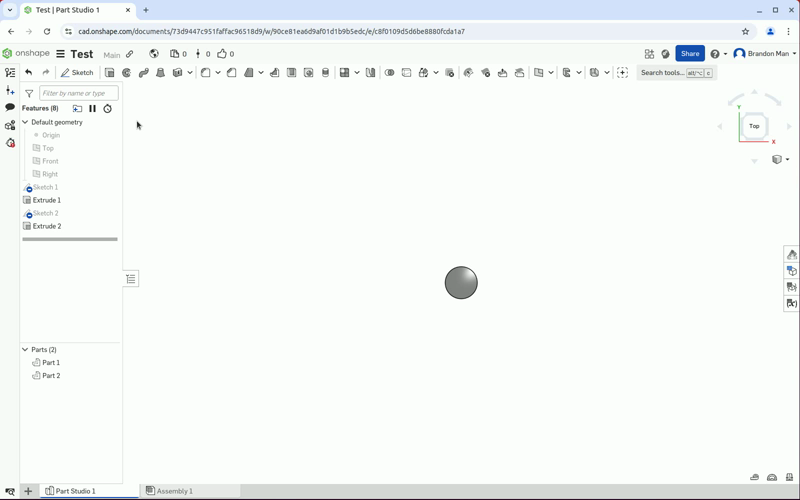
key(shift+7)
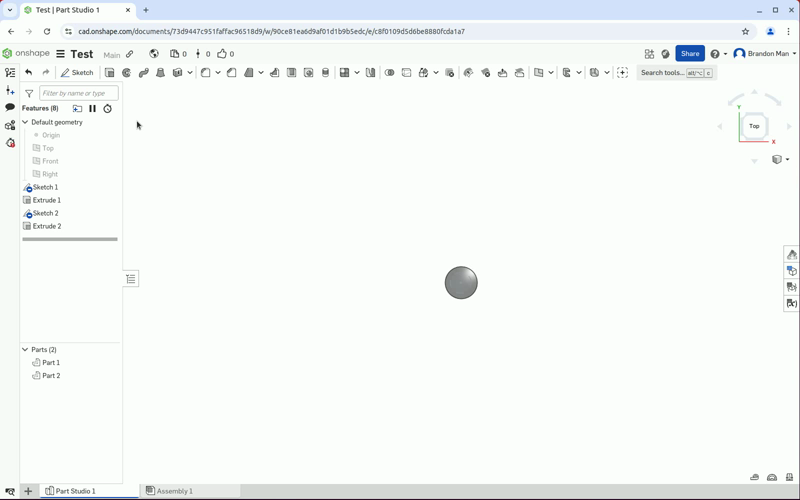
key(up, 3)
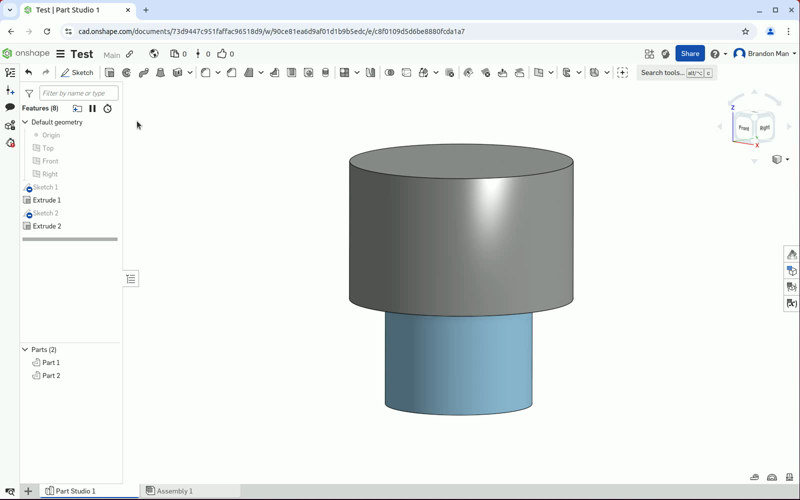
key(left, 3)
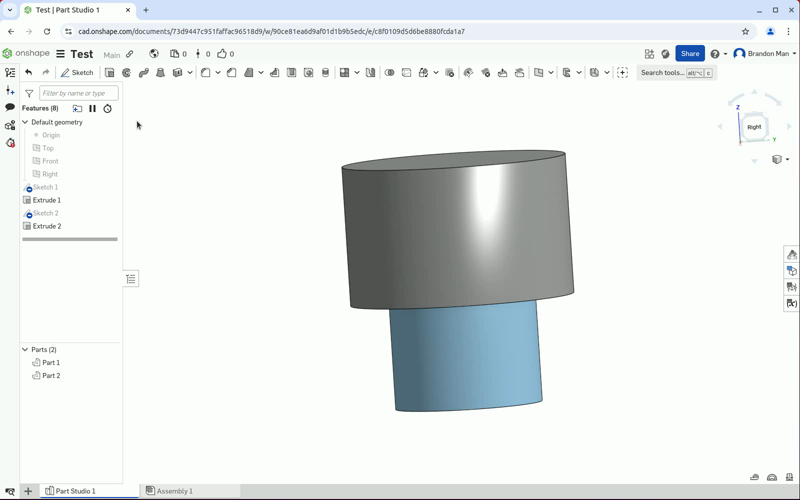
key(right, 3)
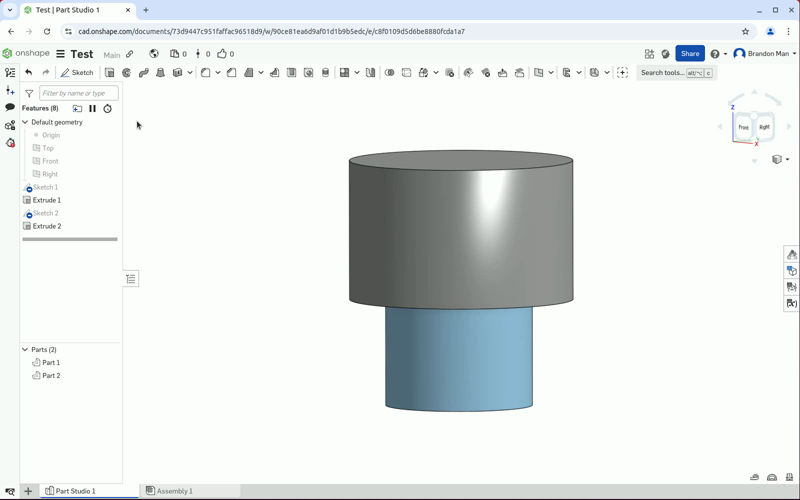
key(down, 3)
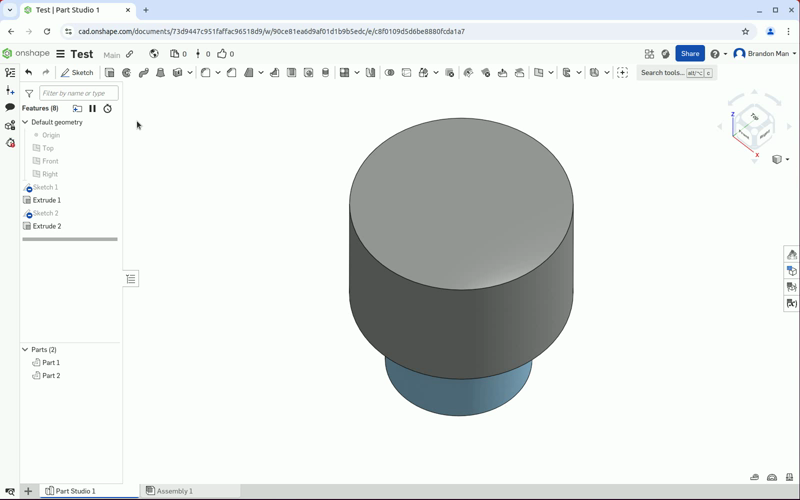
mouse_move(73, 189)
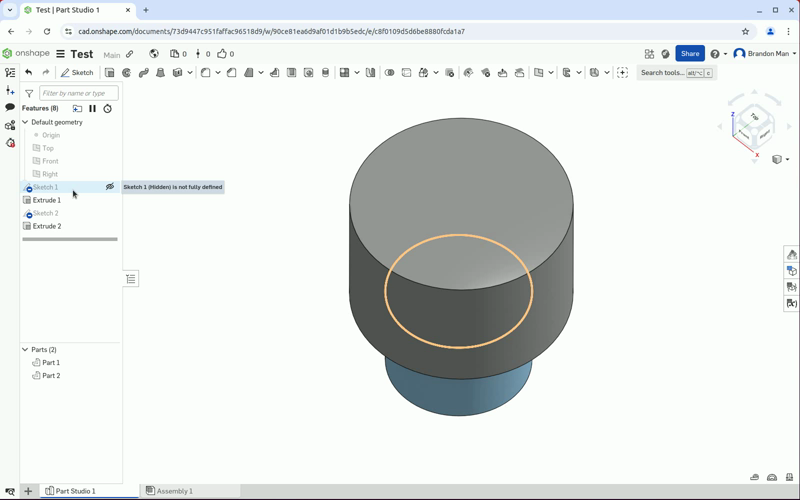
click(73, 189)